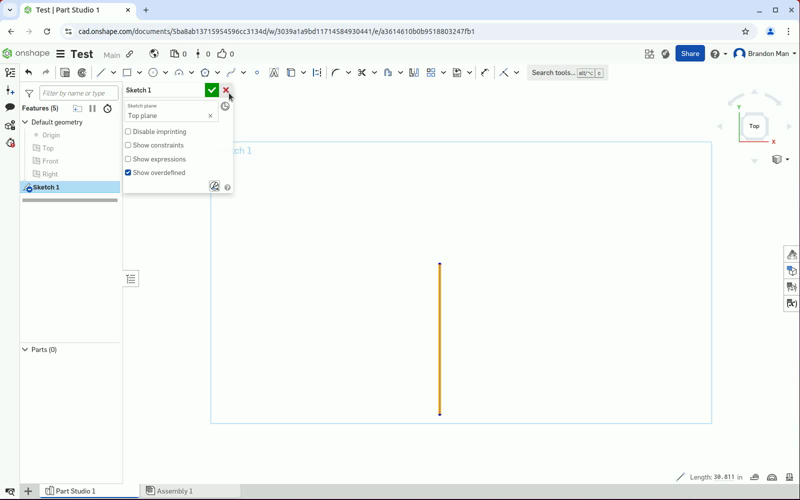
key(shift+h)
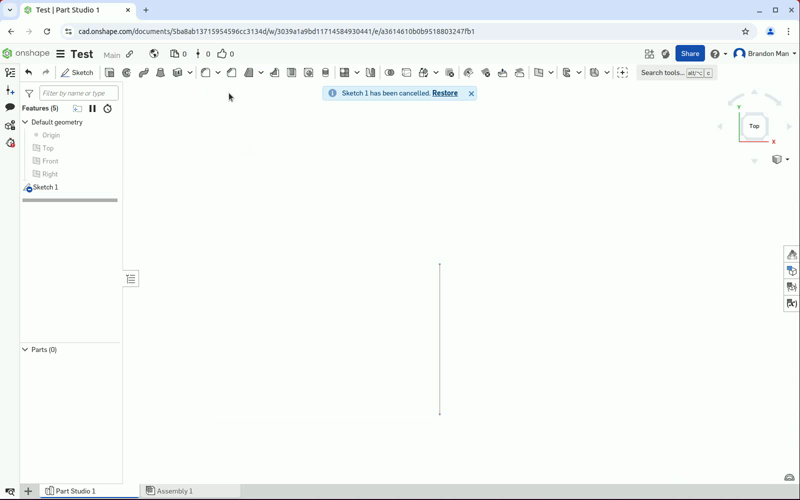
key(shift+s)
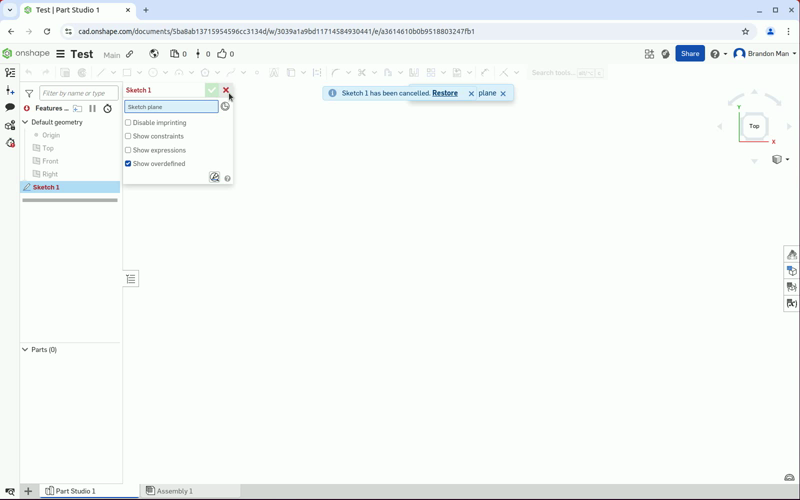
mouse_move(73, 150)
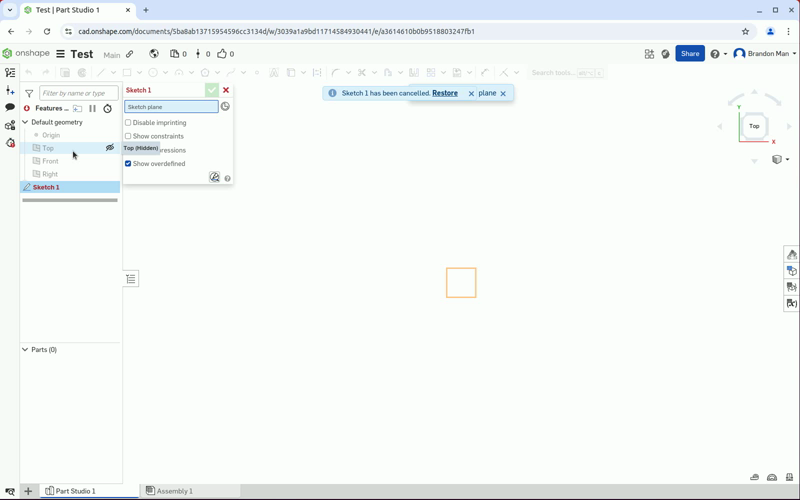
click(73, 150)
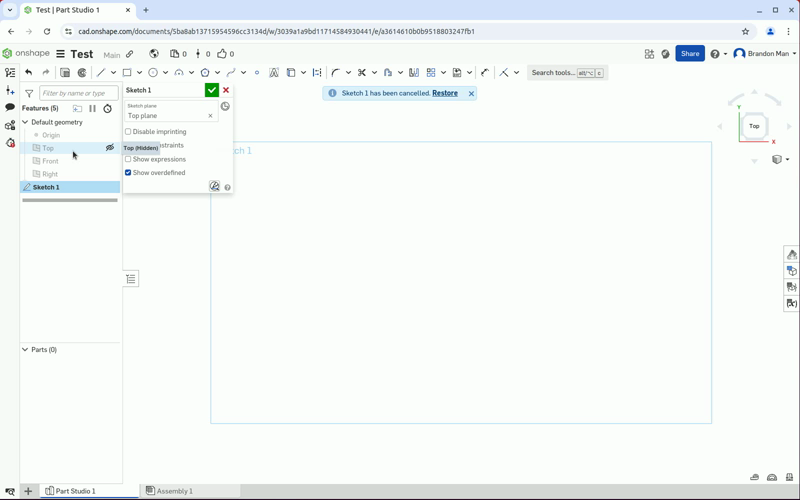
mouse_move(73, 352)
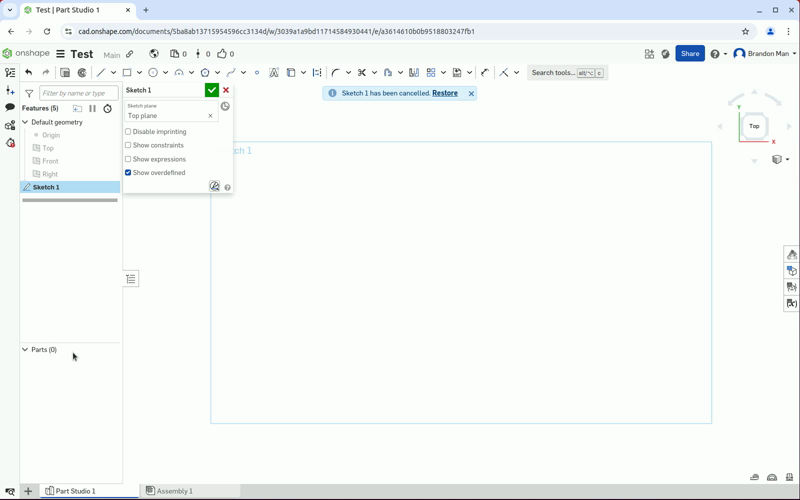
key(y)
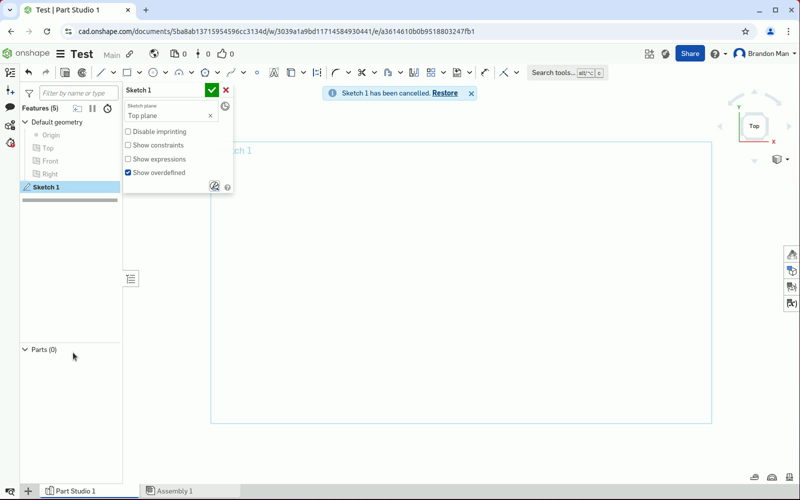
key(c)
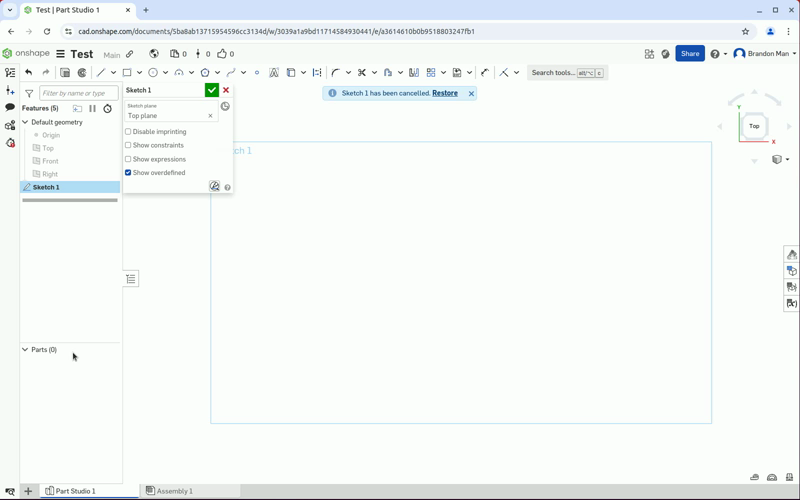
key_down(shift)
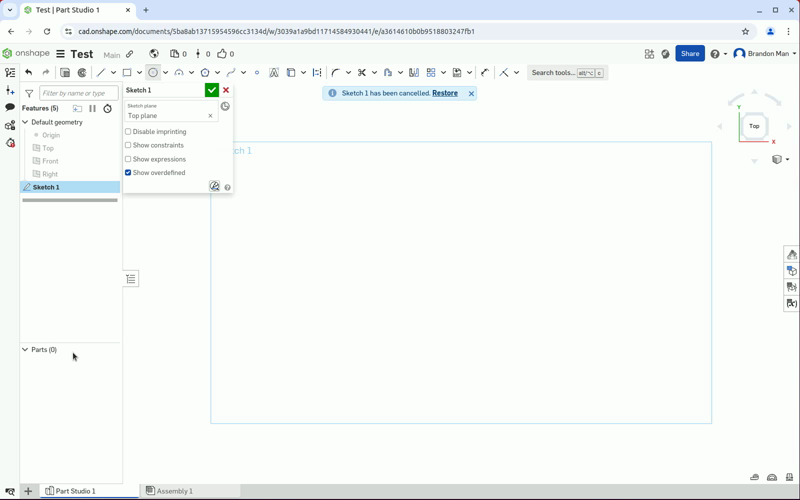
mouse_move(461, 282)
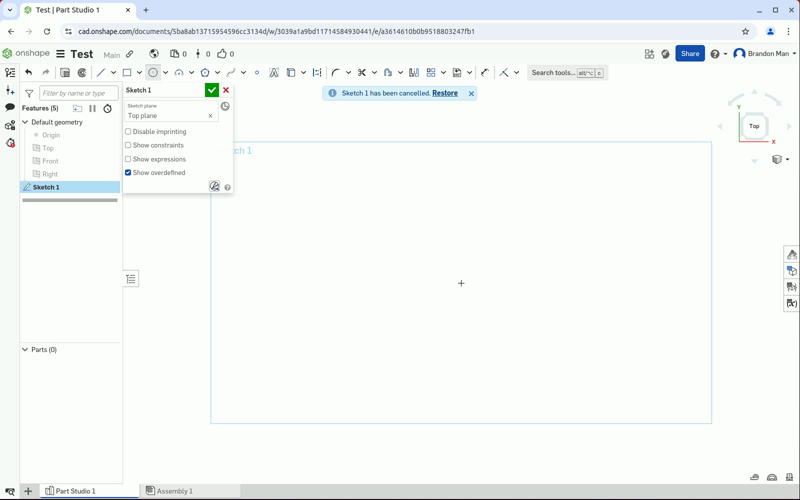
click(461, 282)
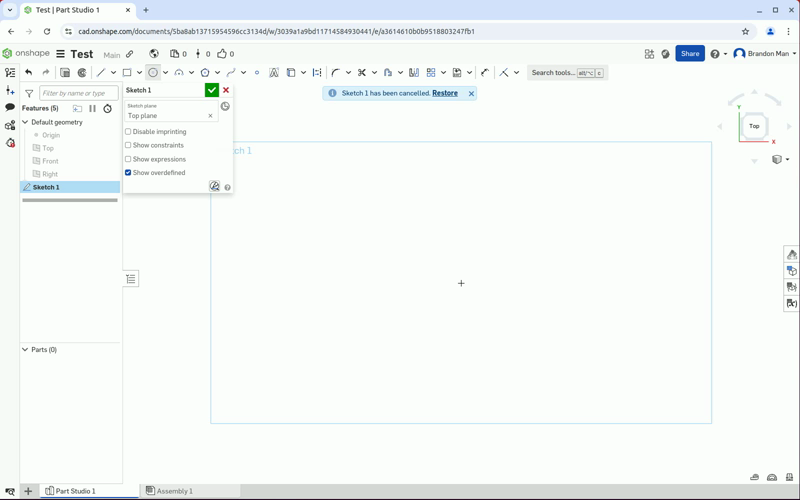
key_up(shift)
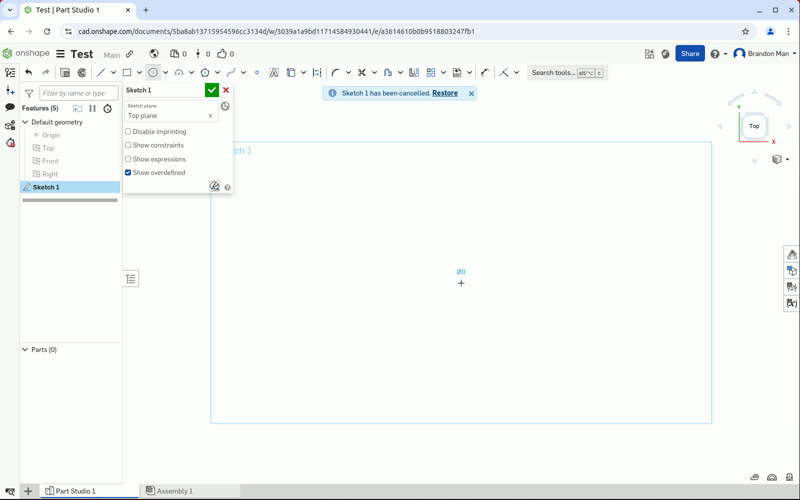
mouse_move(466, 282)
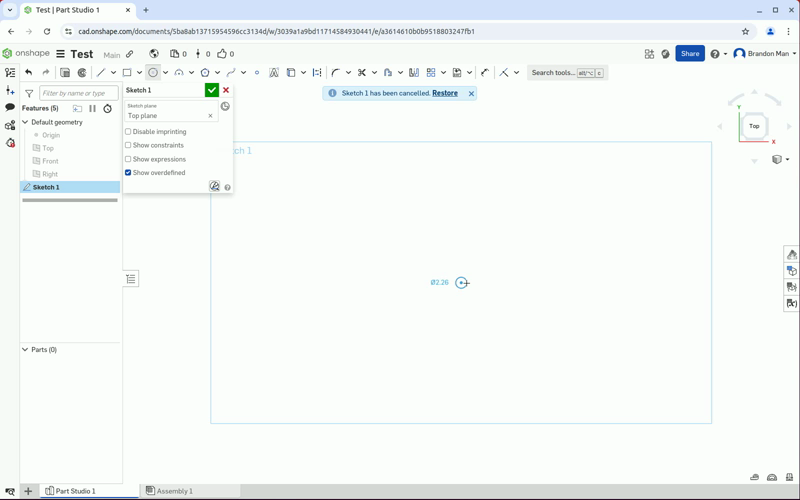
click(466, 282)
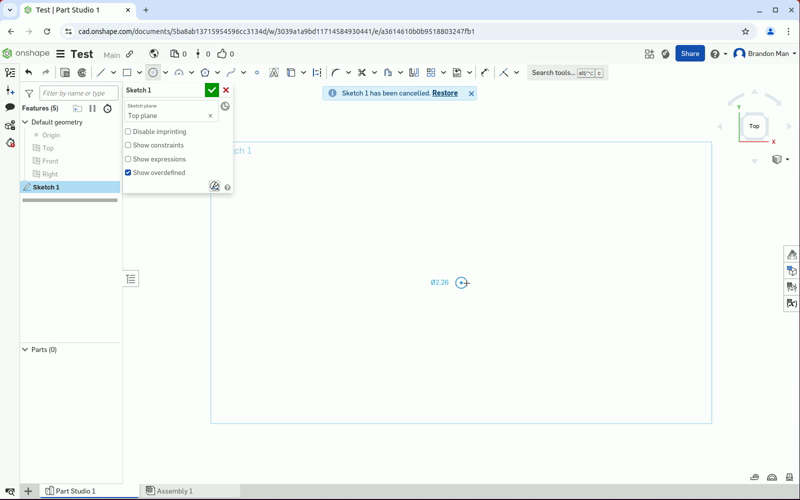
key(esc)
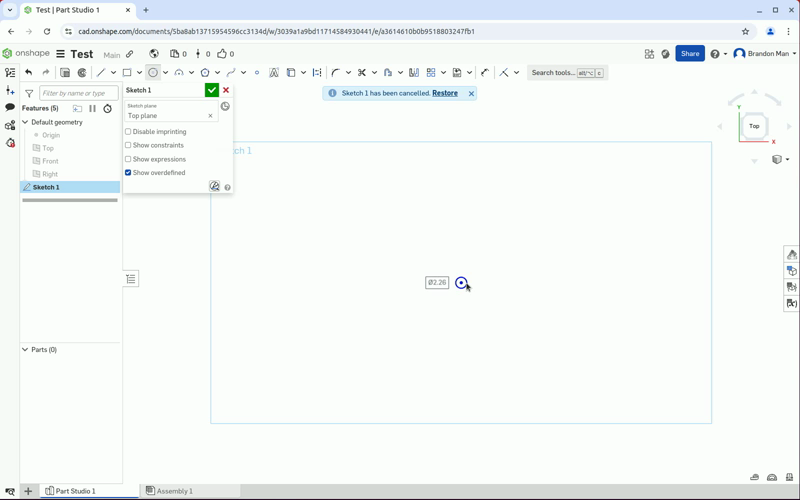
mouse_move(461, 282)
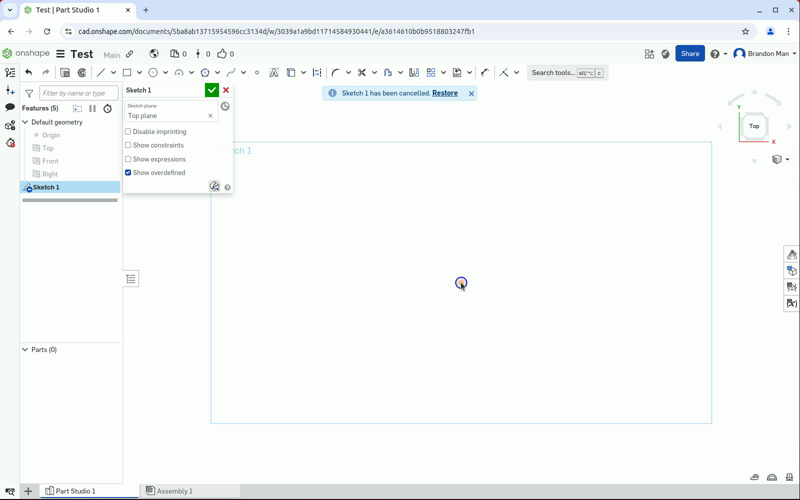
scroll(6)
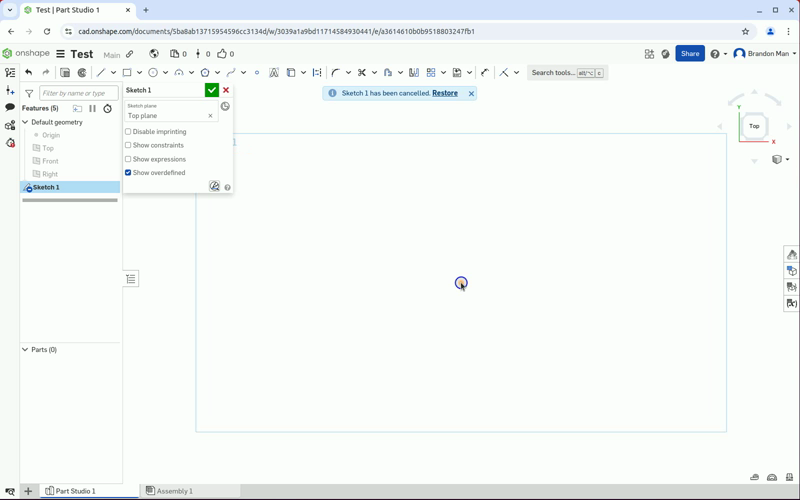
scroll(6)
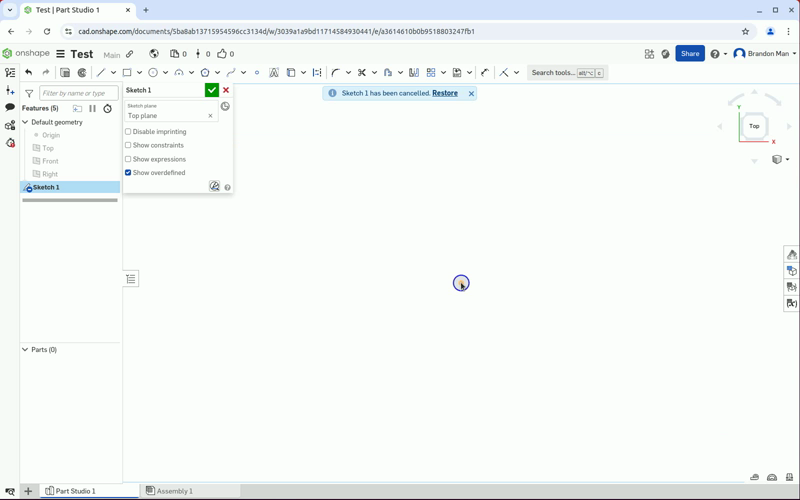
scroll(6)
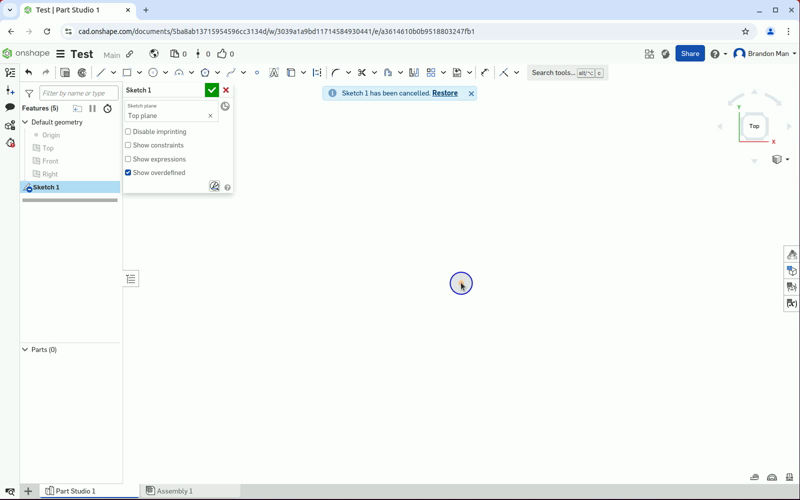
scroll(6)
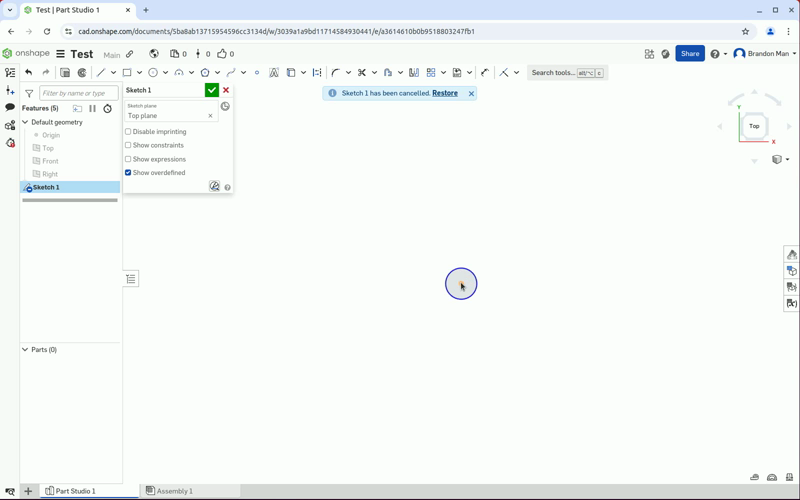
scroll(6)
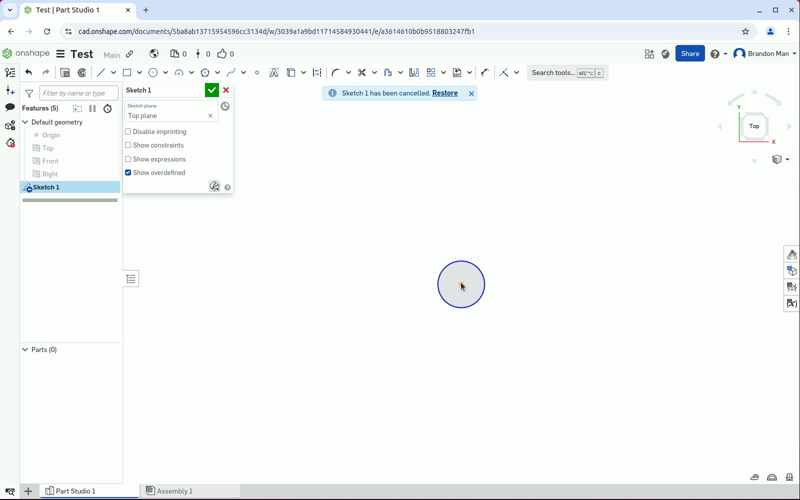
scroll(6)
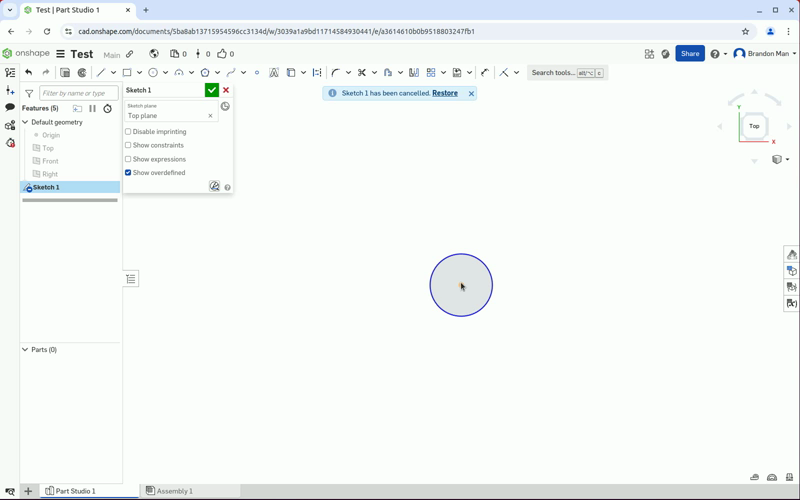
scroll(6)
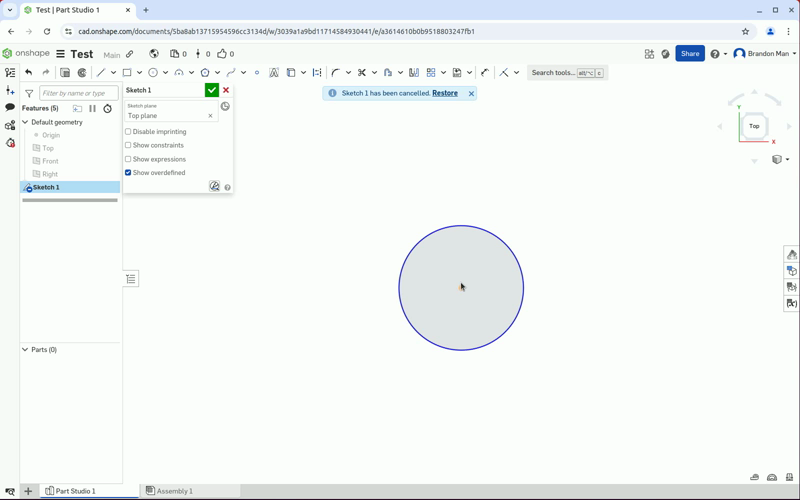
click(461, 282)
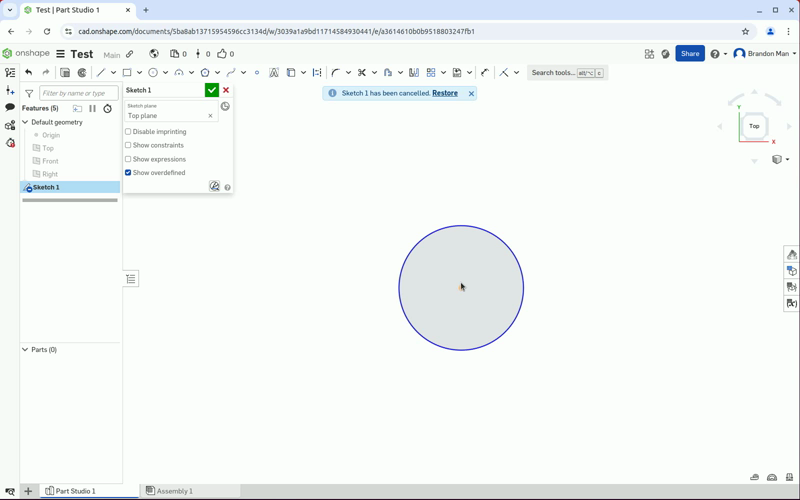
scroll(-6)
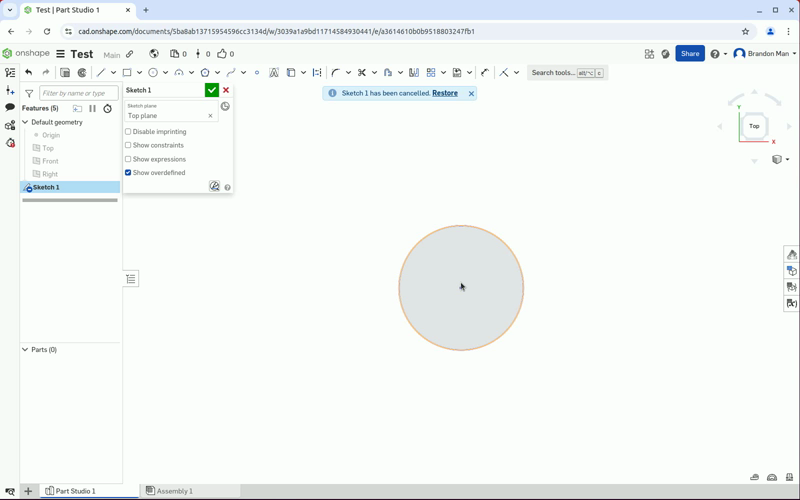
scroll(-6)
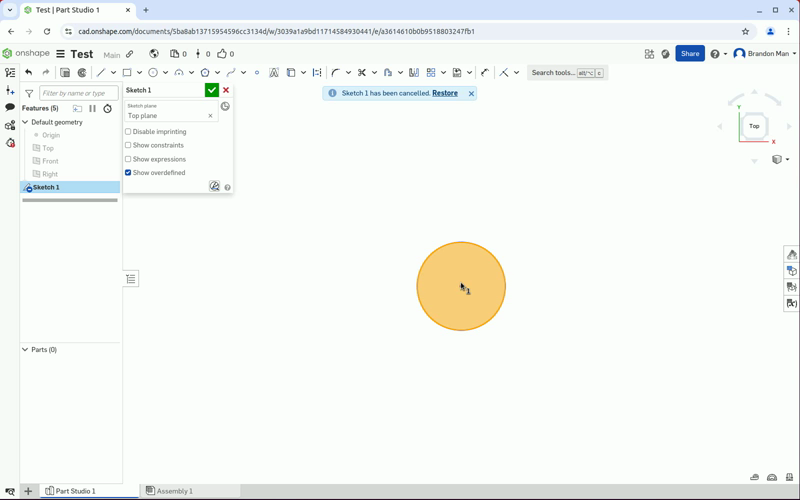
scroll(-6)
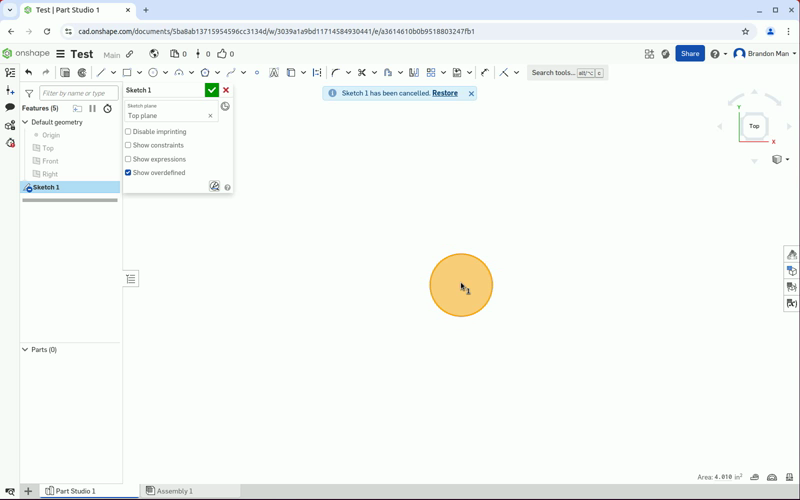
scroll(-6)
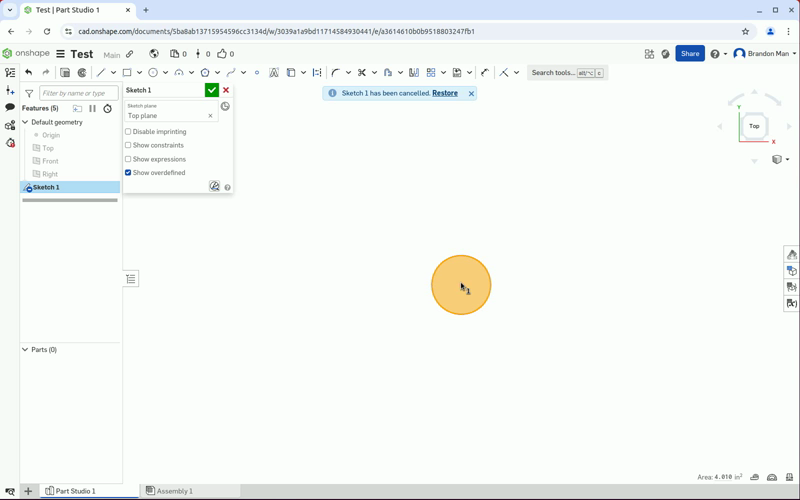
scroll(-6)
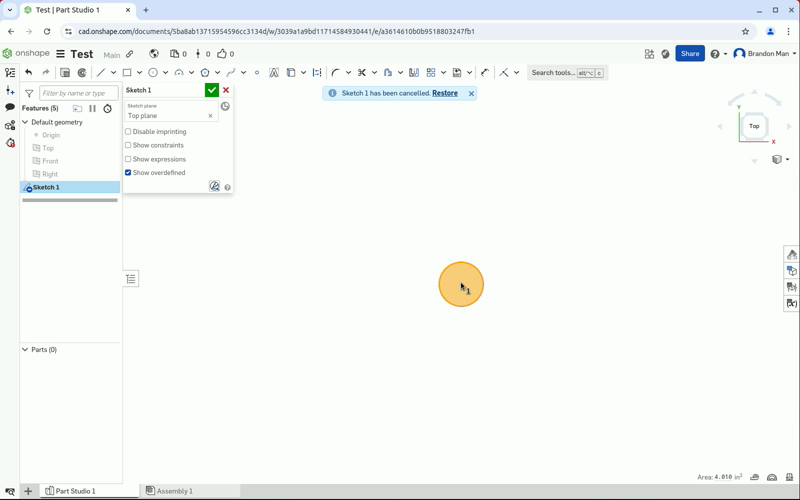
scroll(-6)
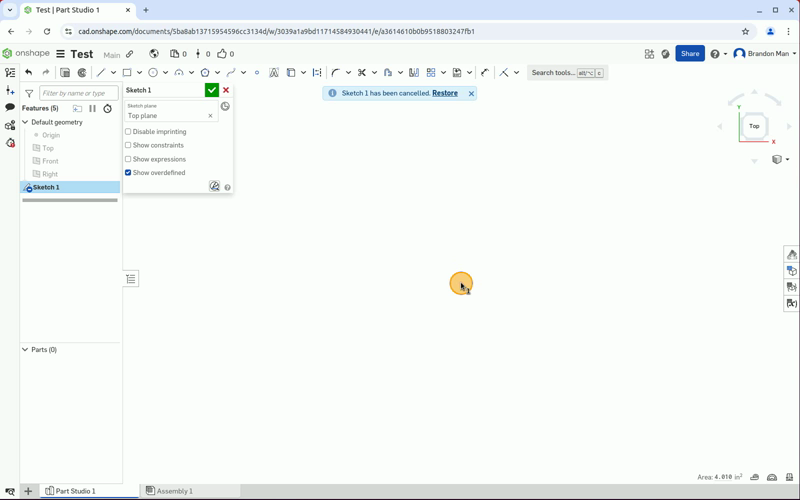
scroll(-6)
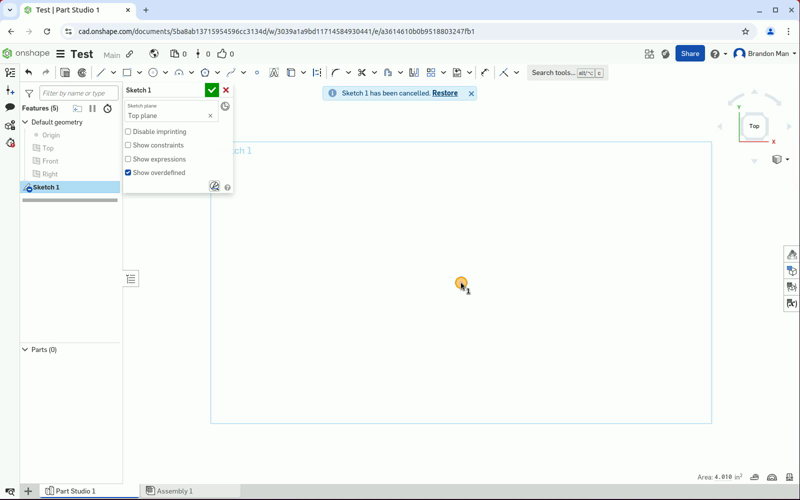
mouse_move(73, 352)
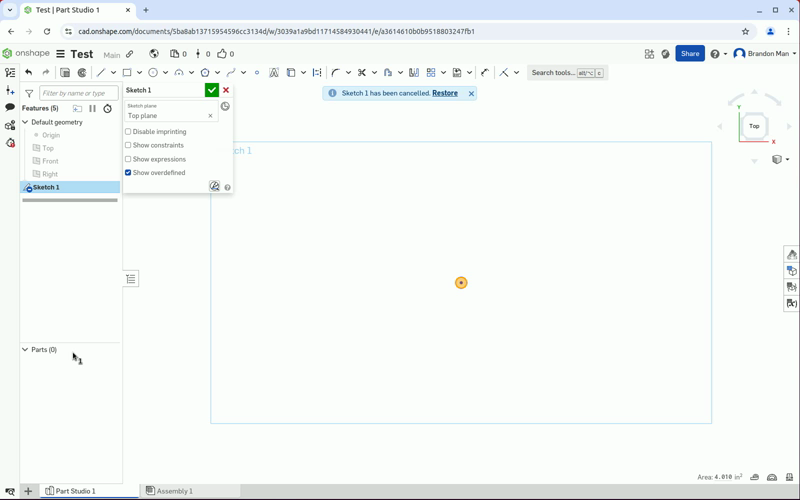
key(shift+y)
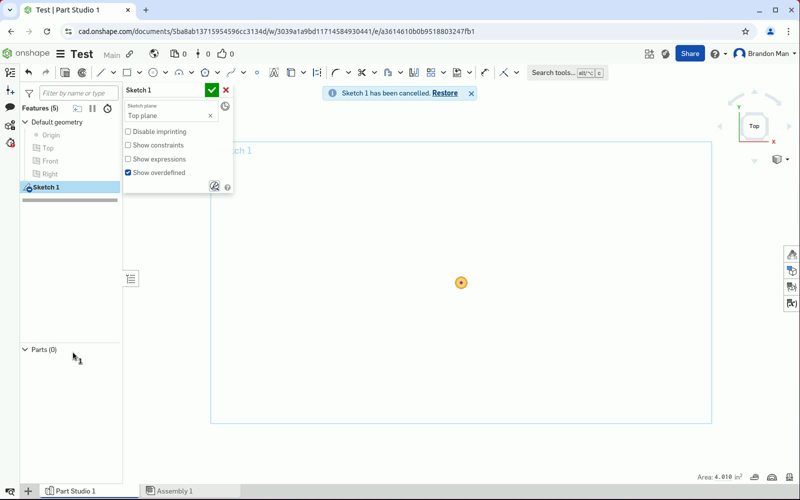
key(shift+e)
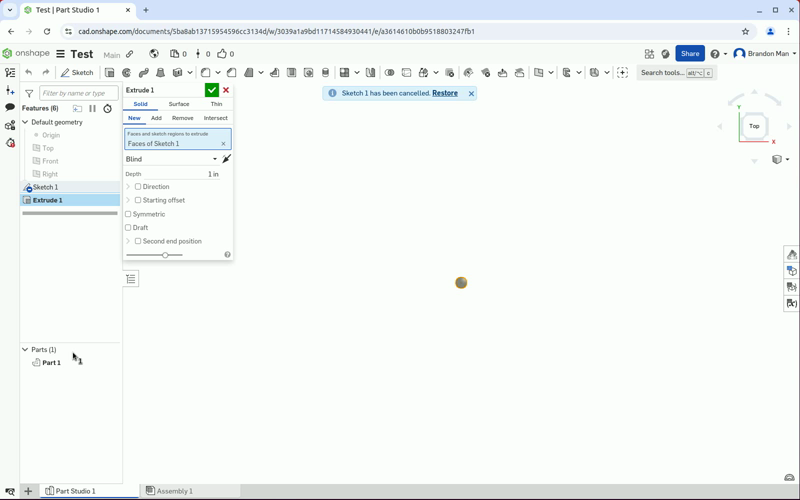
mouse_move(143, 106)
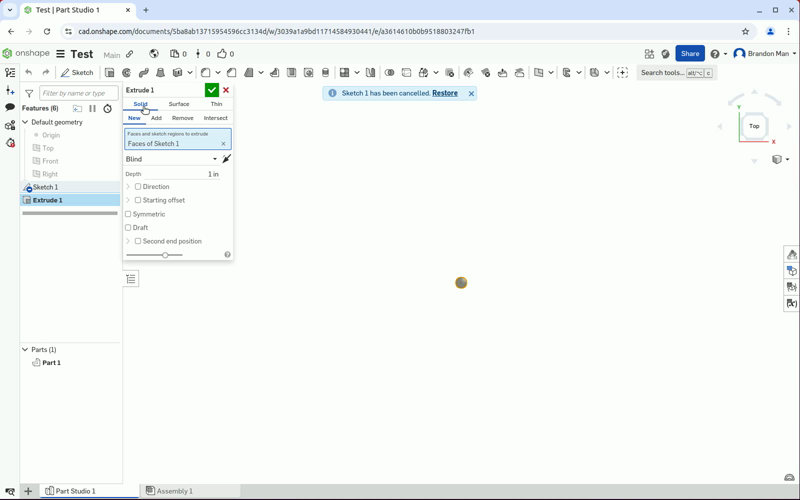
click(143, 106)
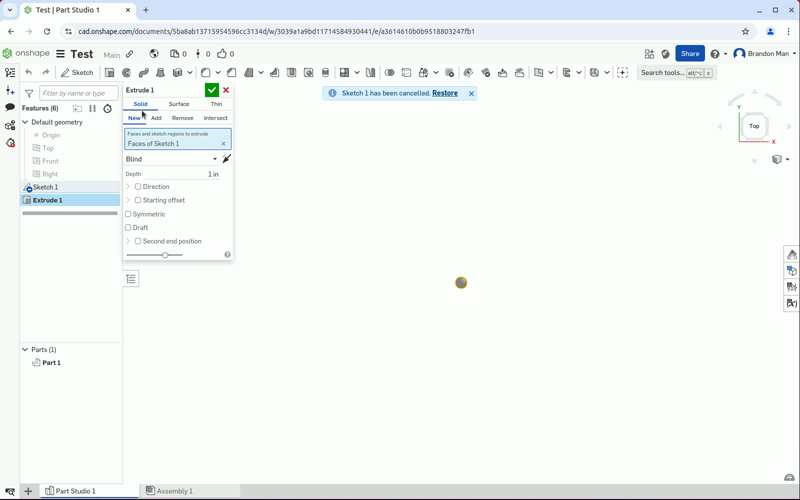
mouse_move(137, 120)
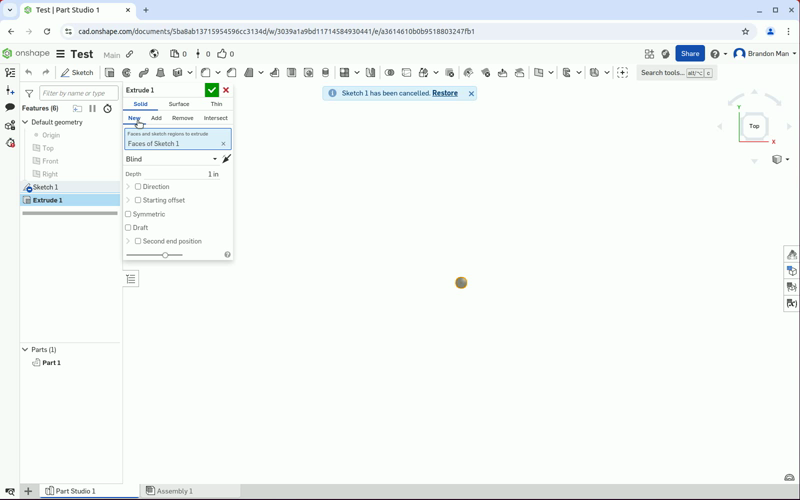
click(137, 120)
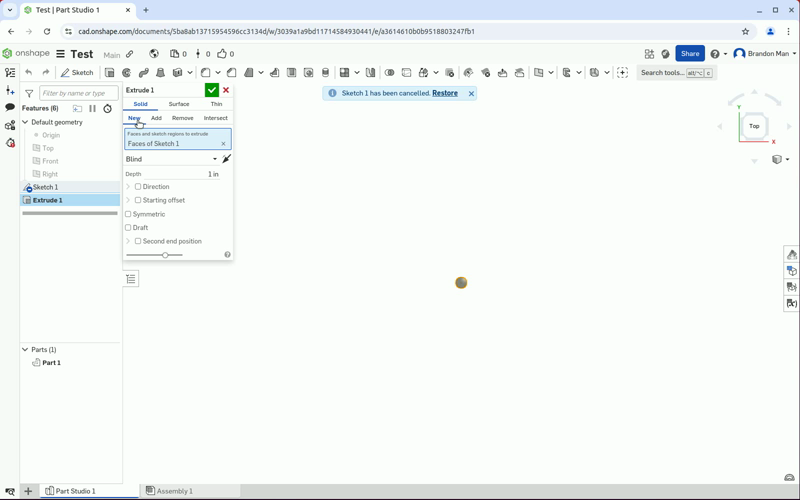
key(tab, 4)
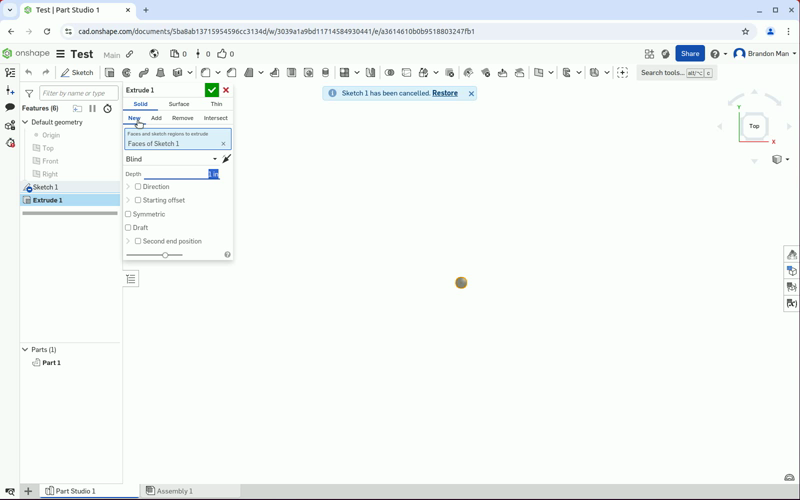
text(23.108)
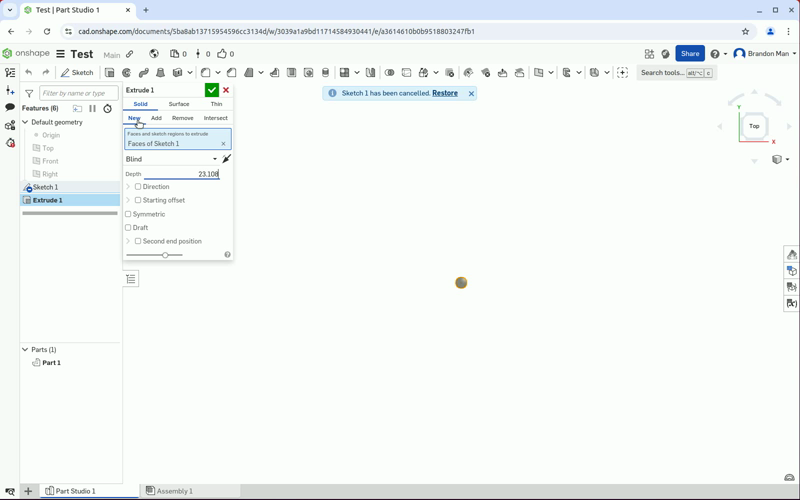
key(enter)
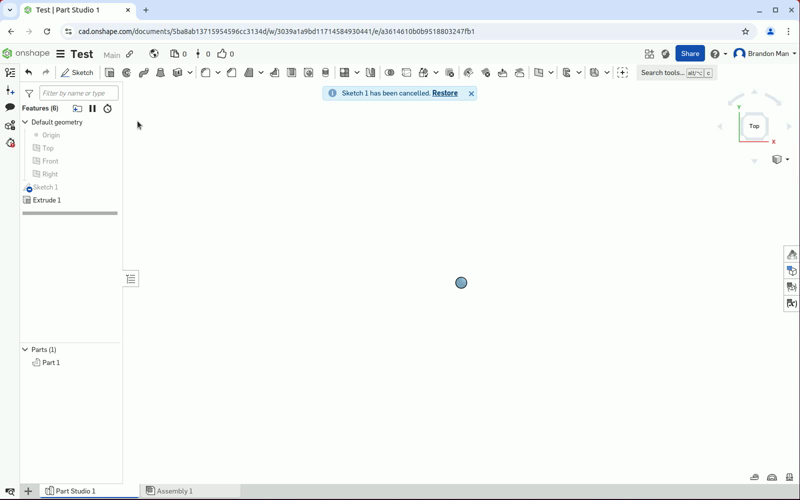
key(shift+h)
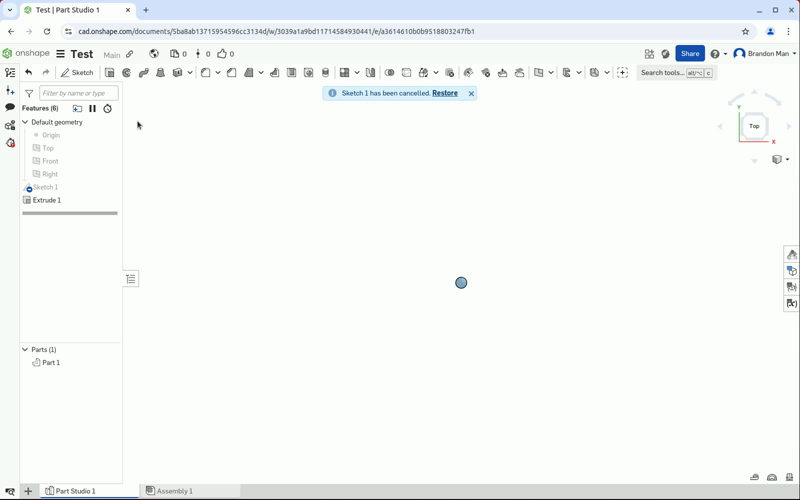
key(shift+h)
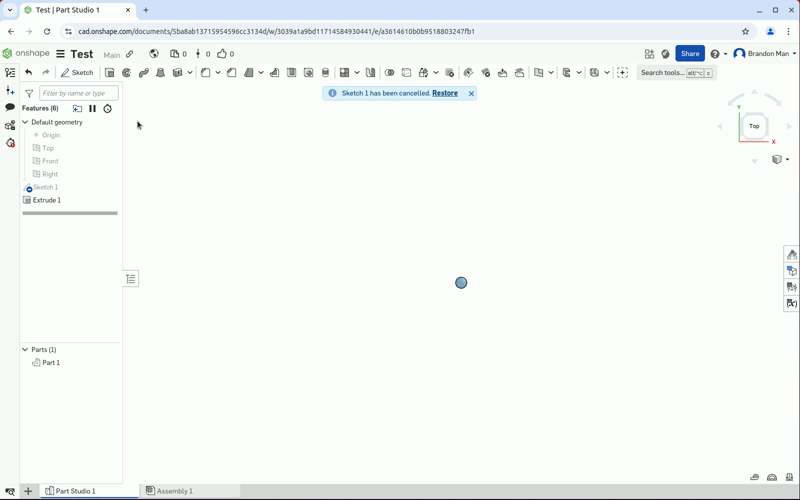
mouse_move(73, 189)
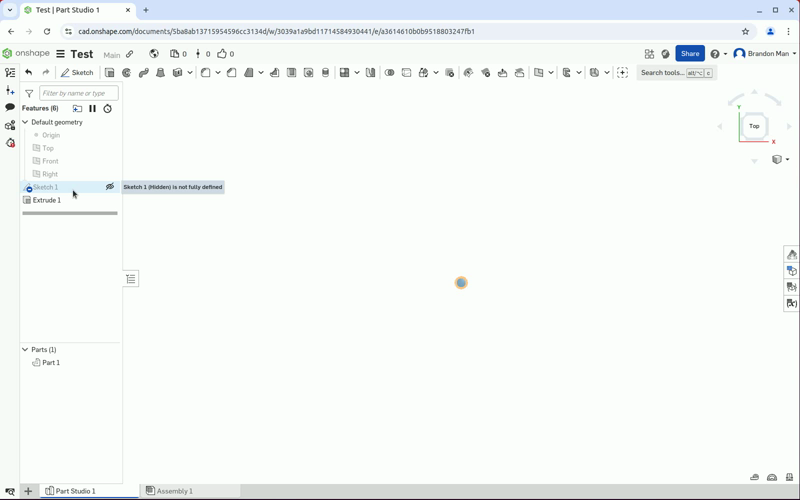
click(73, 189)
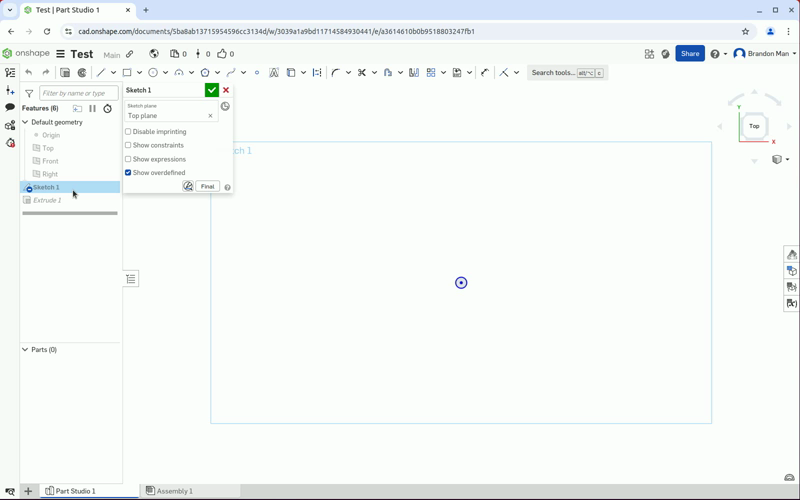
mouse_move(229, 92)
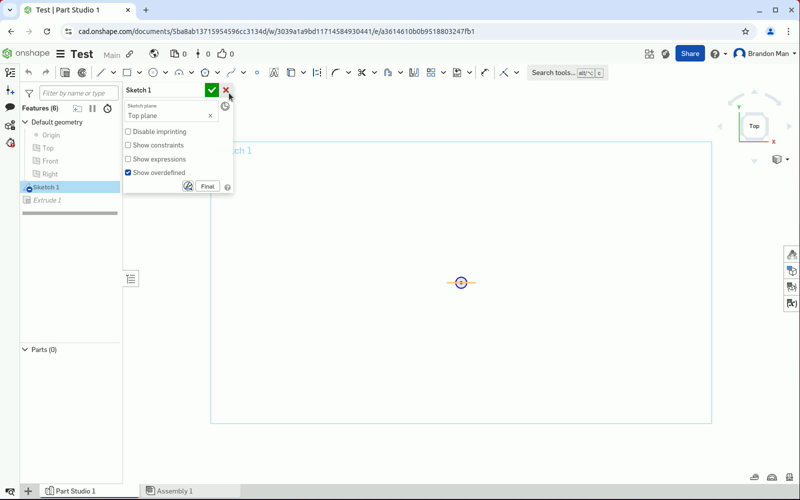
click(229, 92)
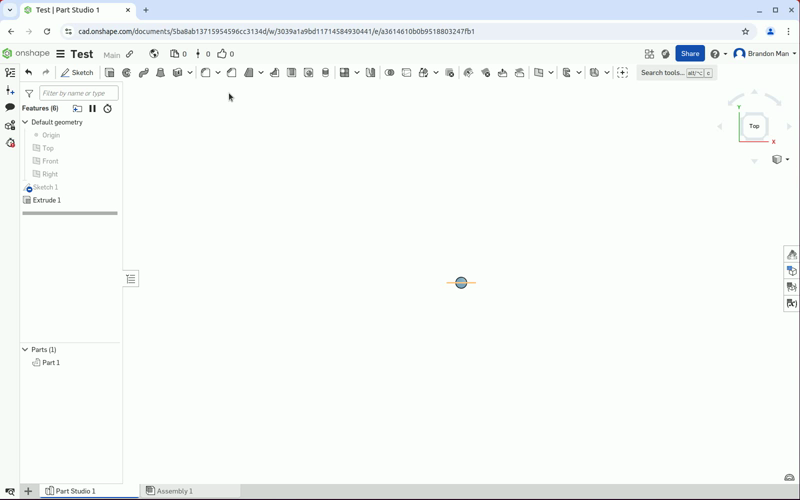
mouse_move(541, 75)
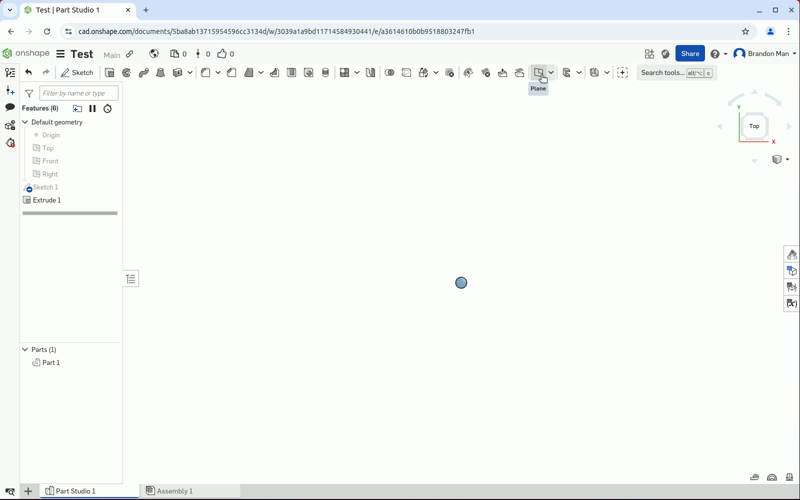
click(541, 75)
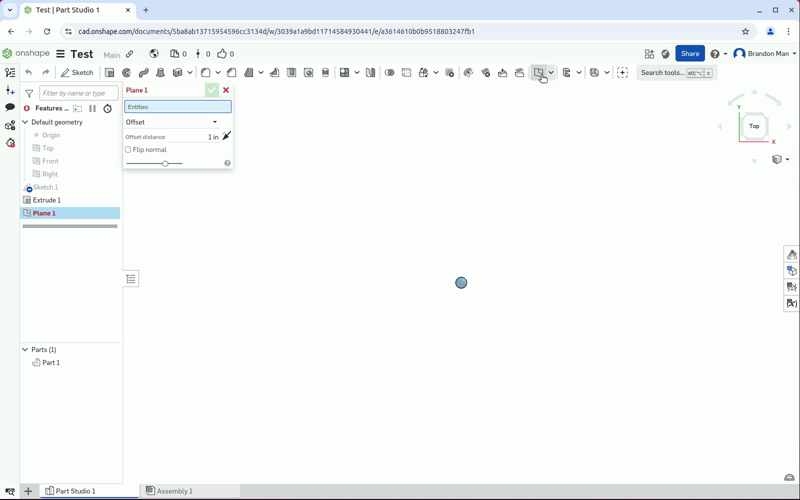
mouse_move(73, 150)
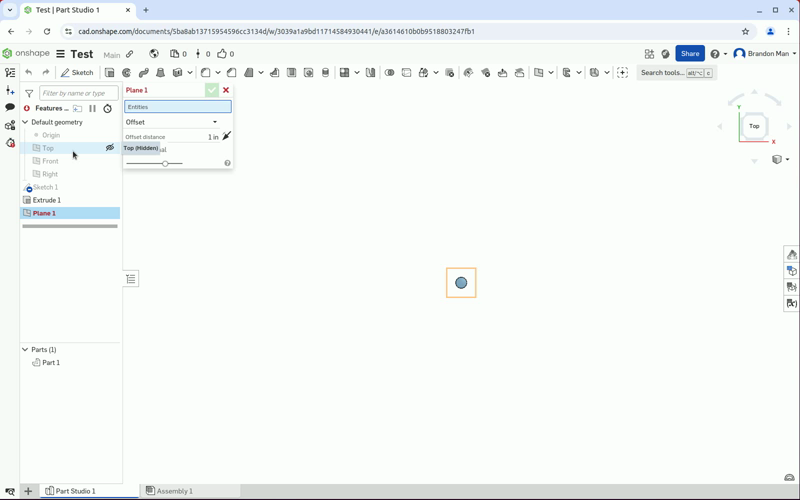
click(73, 150)
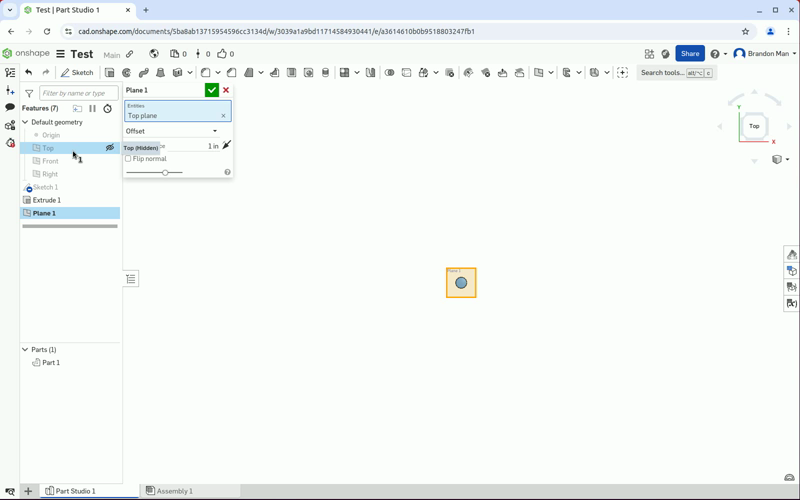
key(tab, 2)
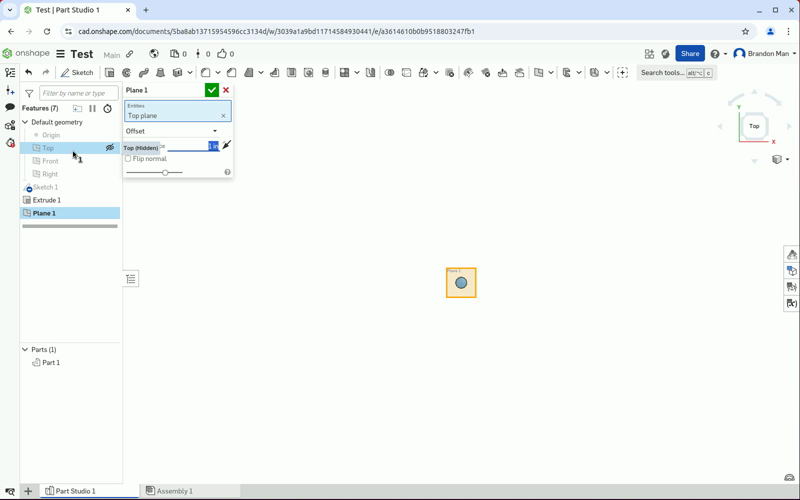
text(23.108)
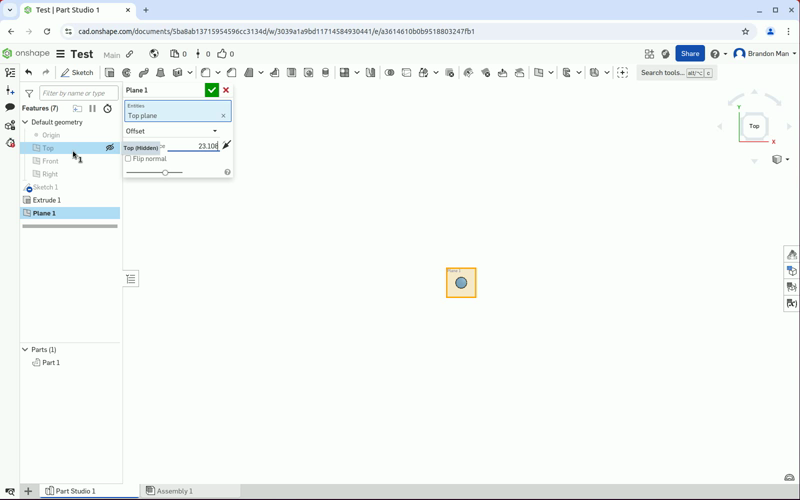
key(enter, 2)
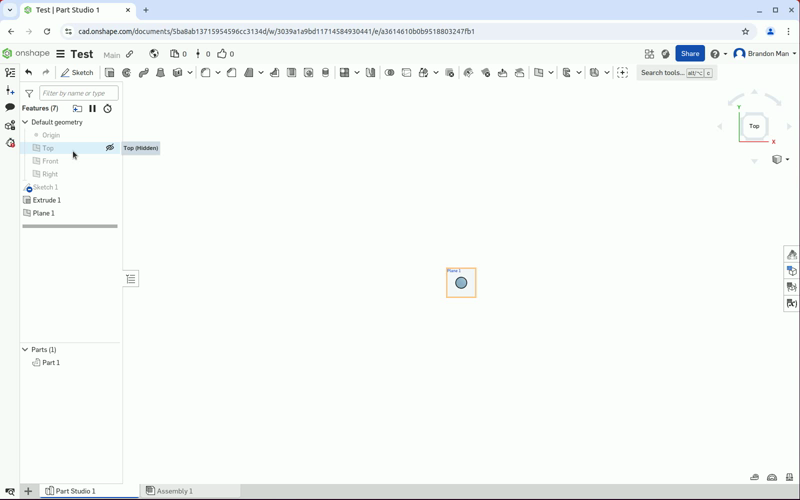
key(shift+s)
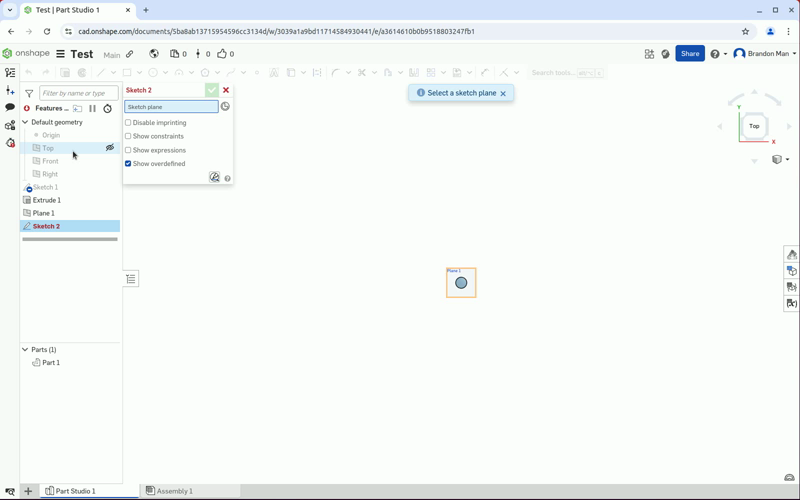
mouse_move(73, 215)
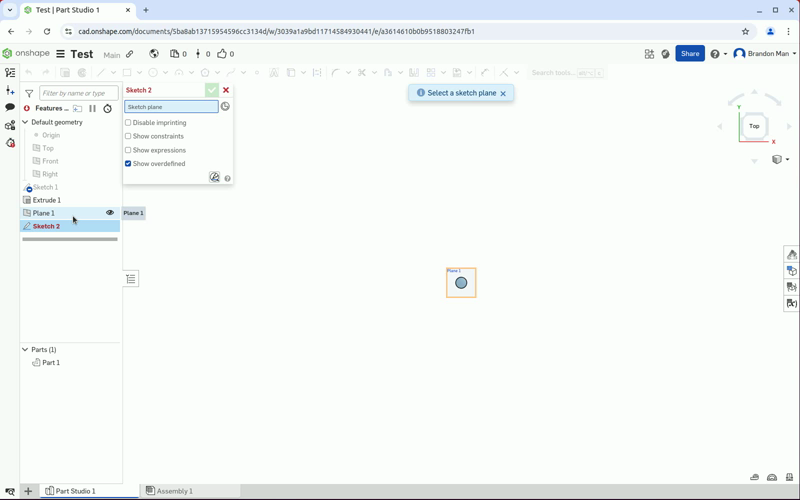
click(73, 215)
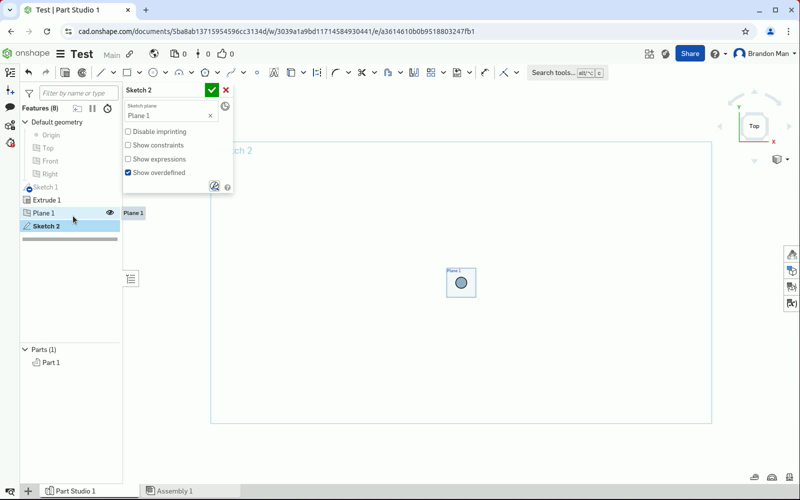
mouse_move(73, 352)
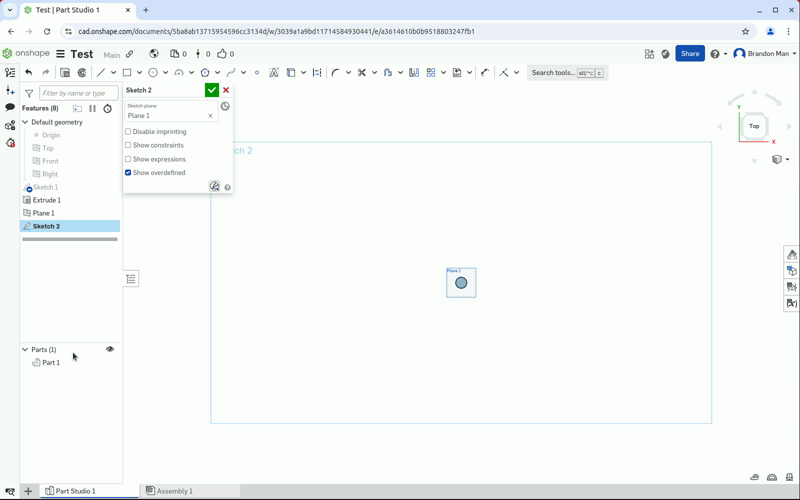
key(y)
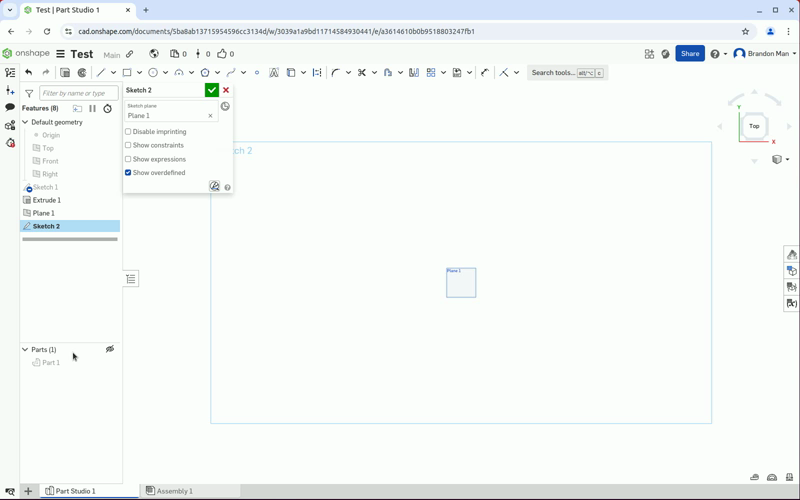
key(c)
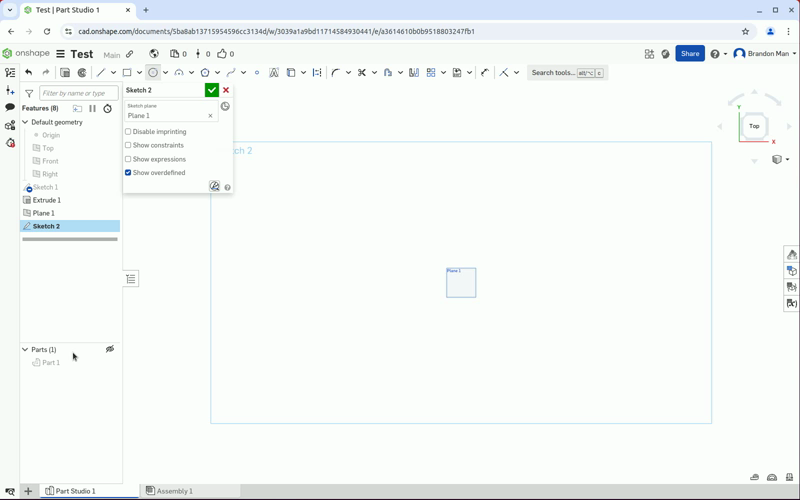
key_down(shift)
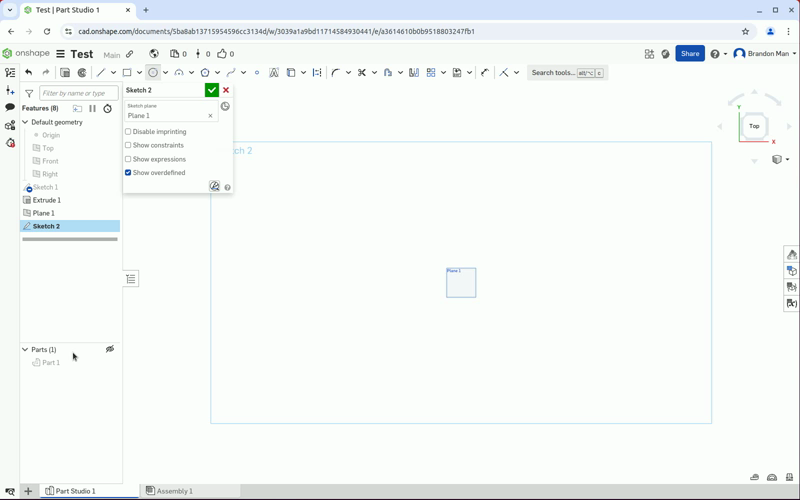
mouse_move(461, 282)
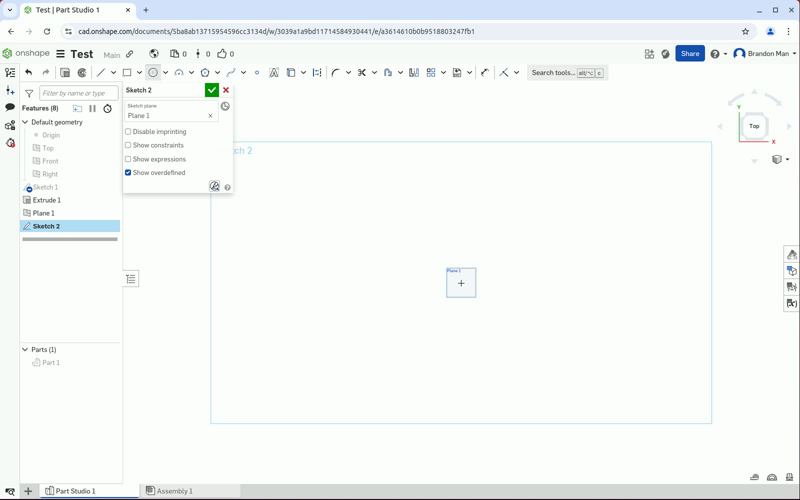
click(461, 282)
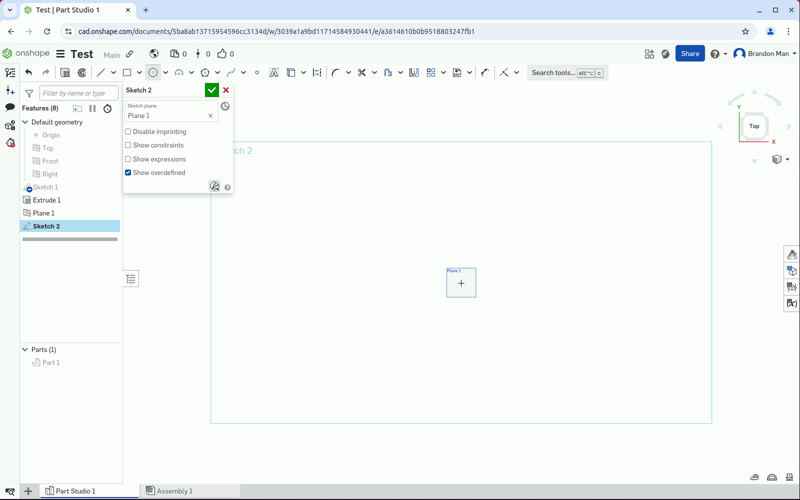
key_up(shift)
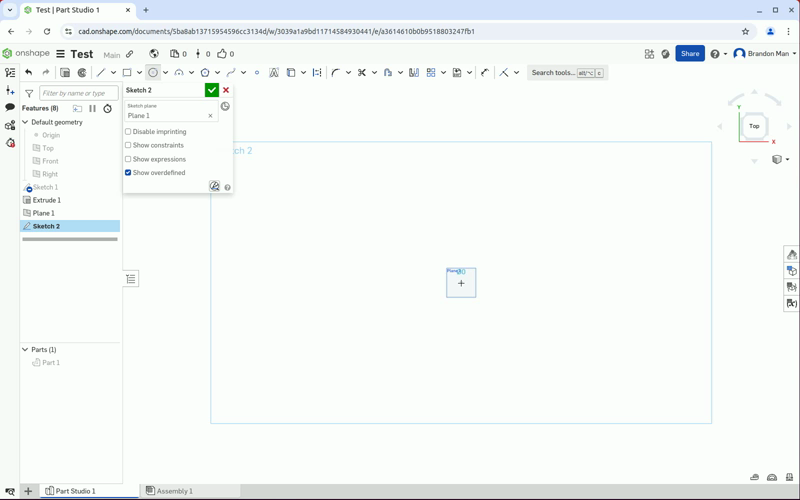
mouse_move(465, 282)
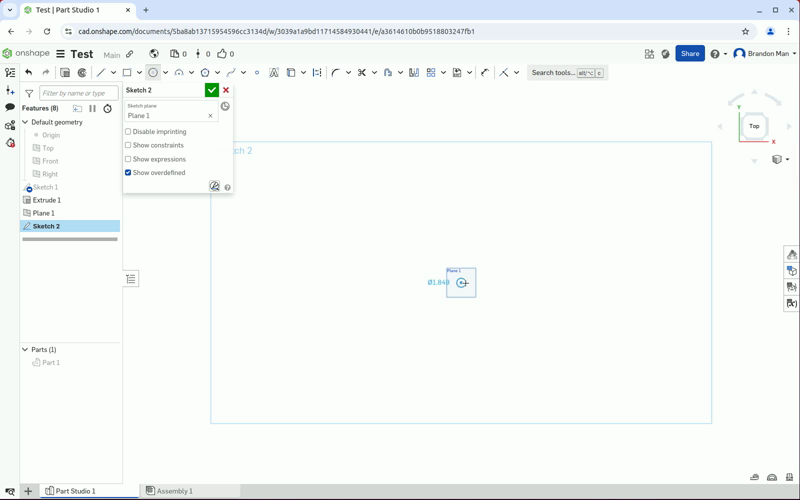
click(465, 282)
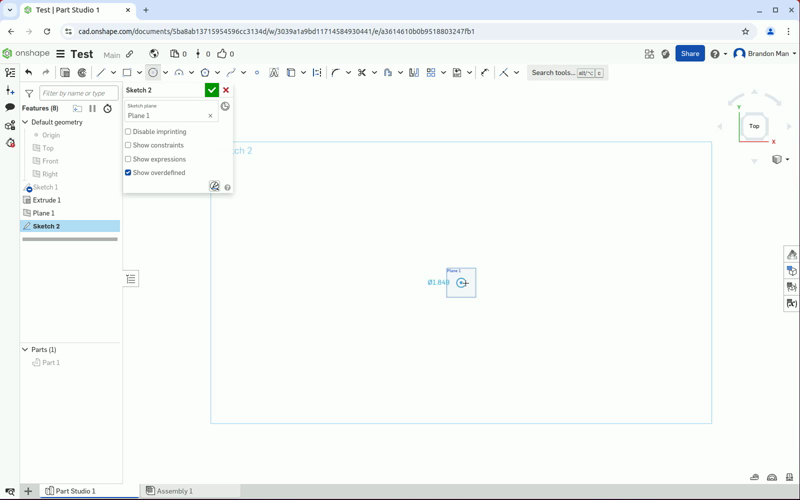
key(esc)
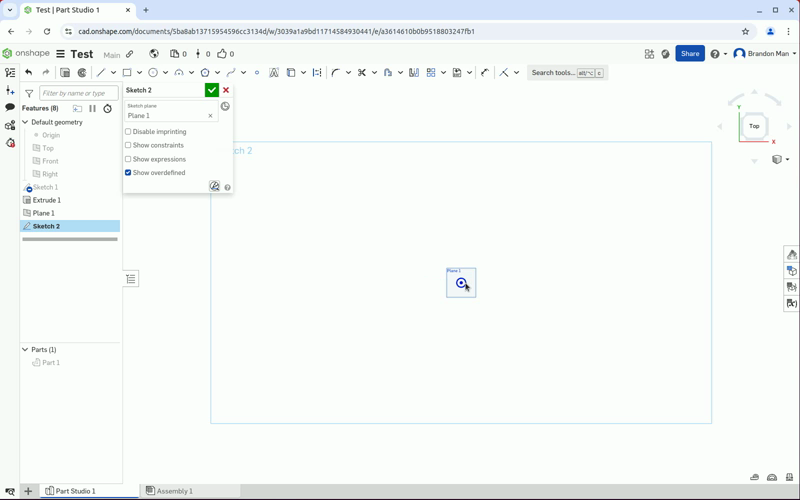
mouse_move(461, 279)
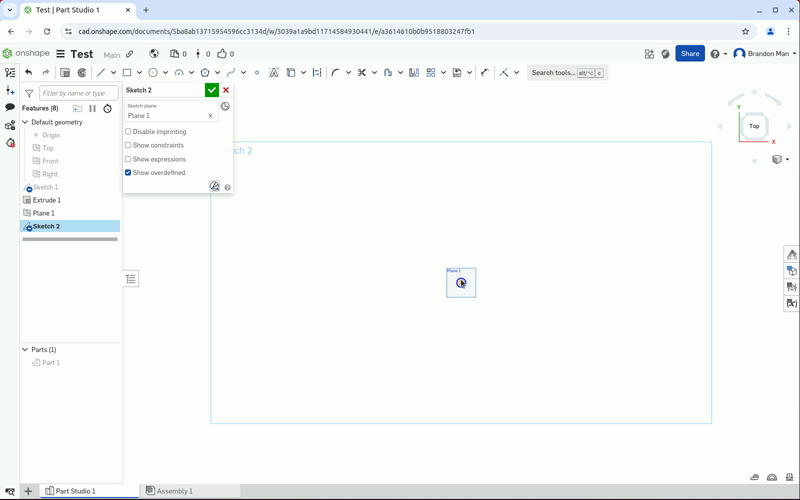
scroll(6)
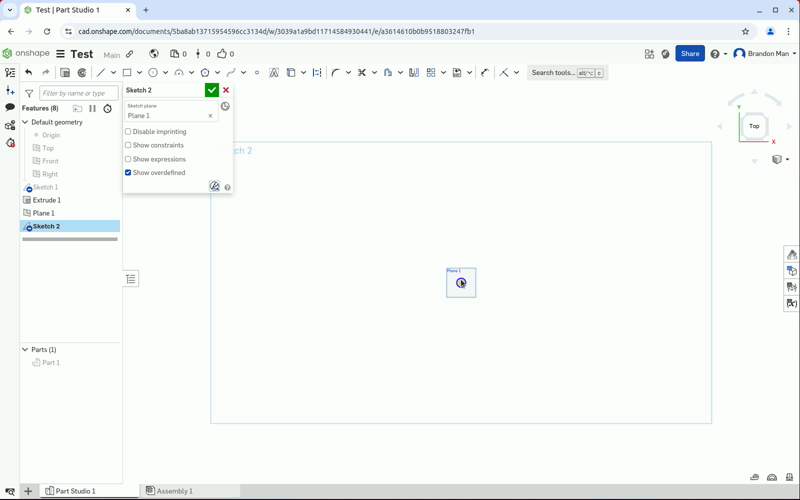
scroll(6)
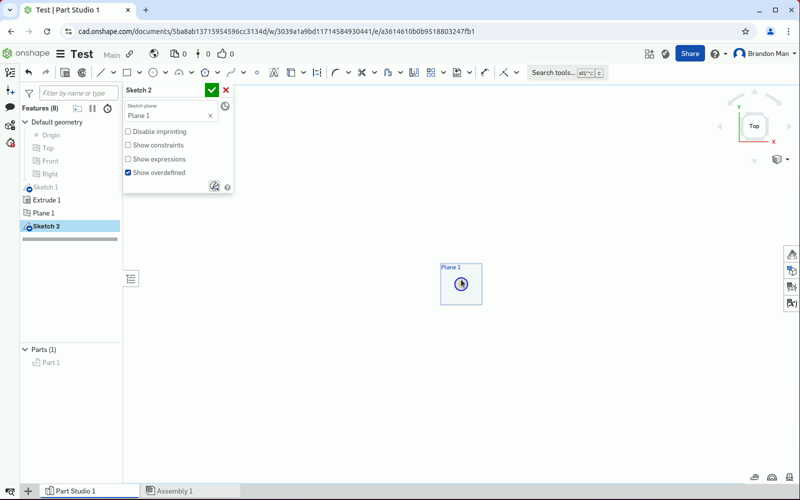
scroll(6)
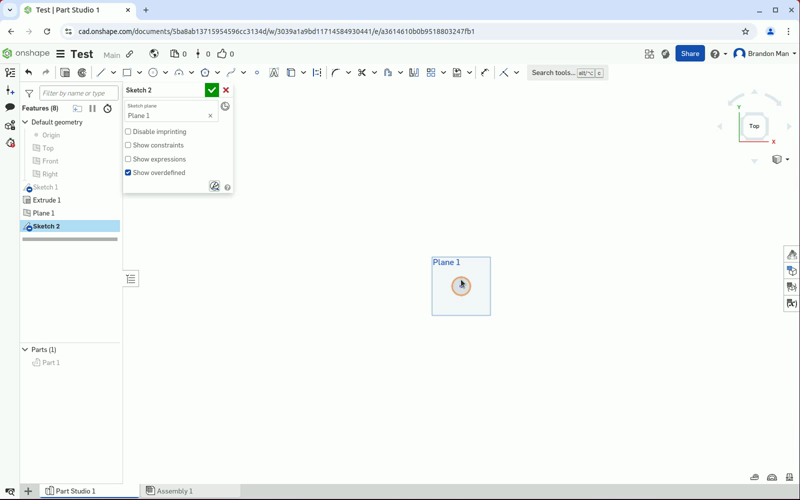
scroll(6)
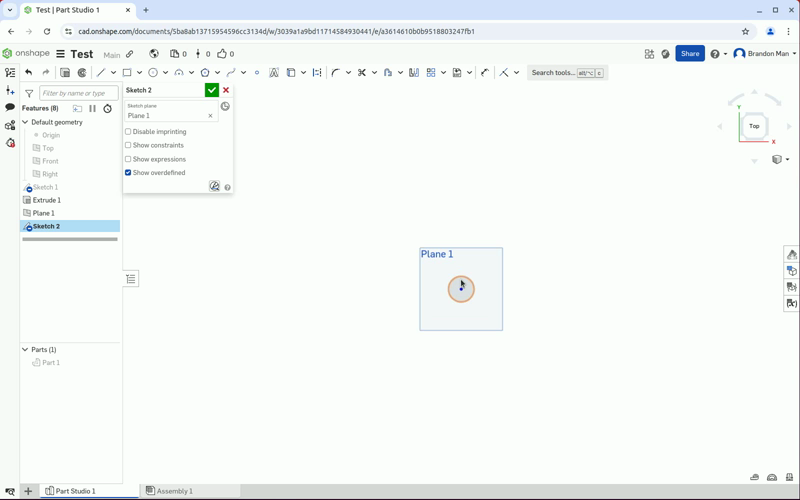
scroll(6)
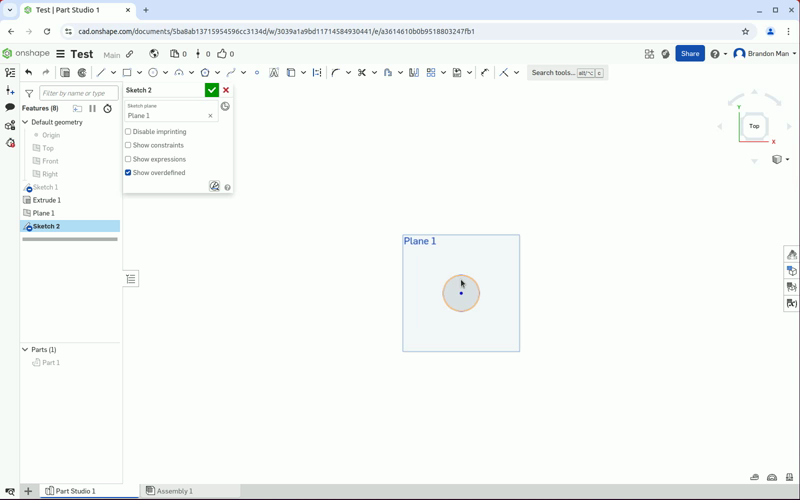
scroll(6)
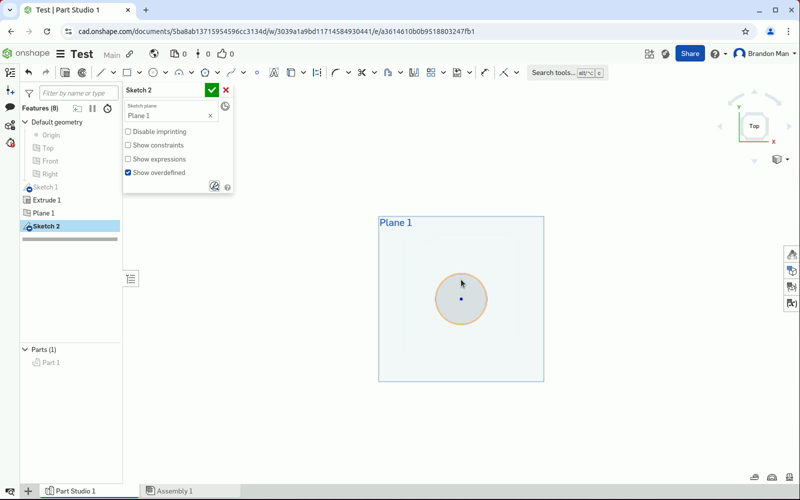
scroll(6)
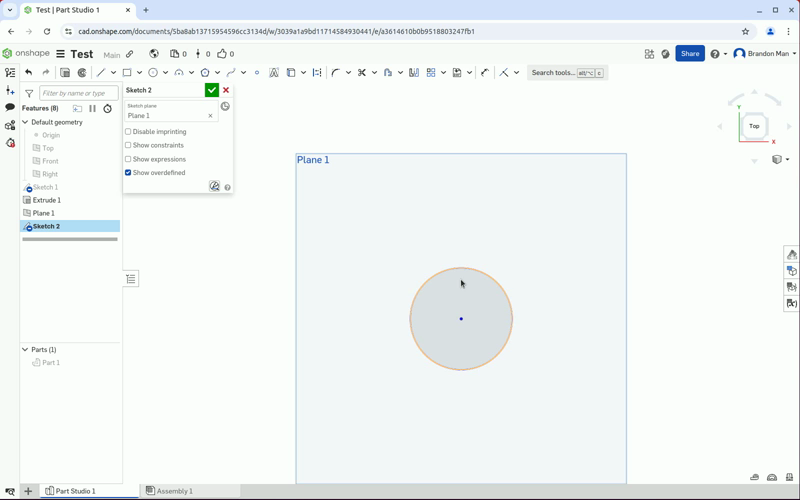
click(461, 279)
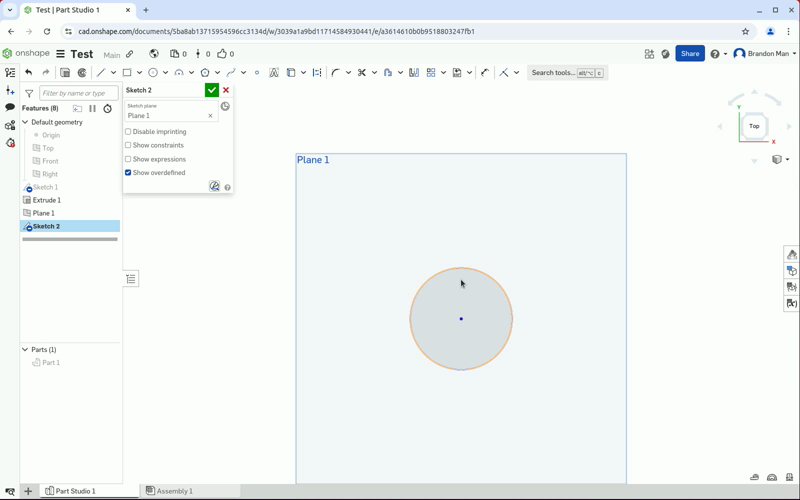
scroll(-6)
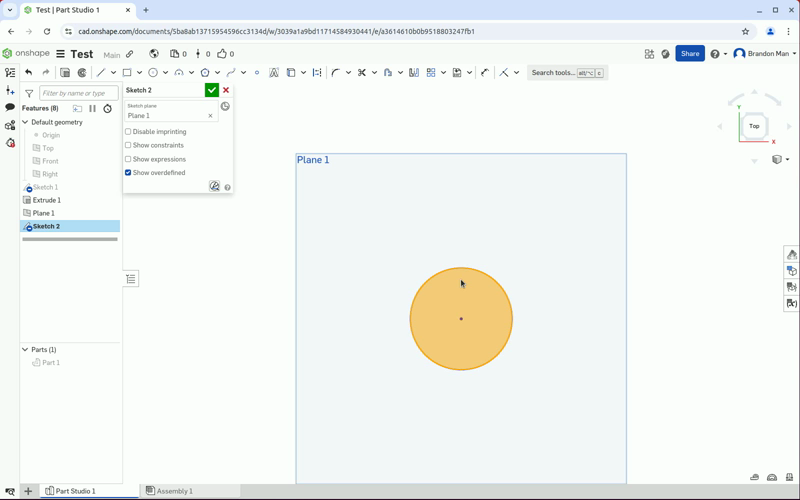
scroll(-6)
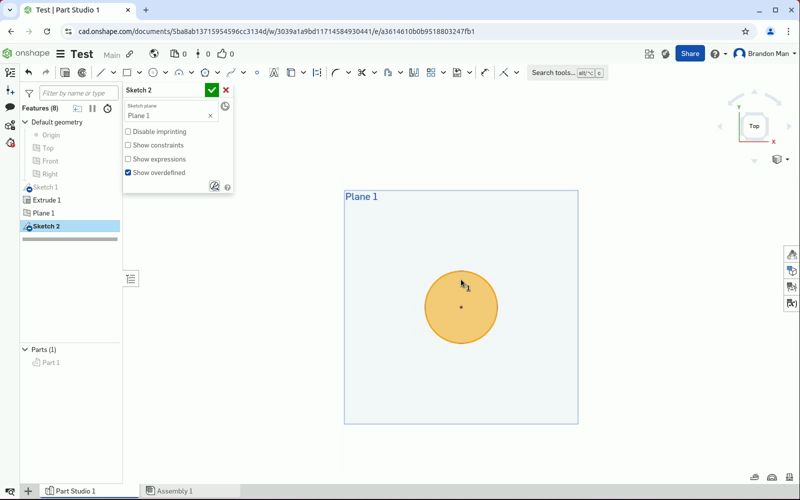
scroll(-6)
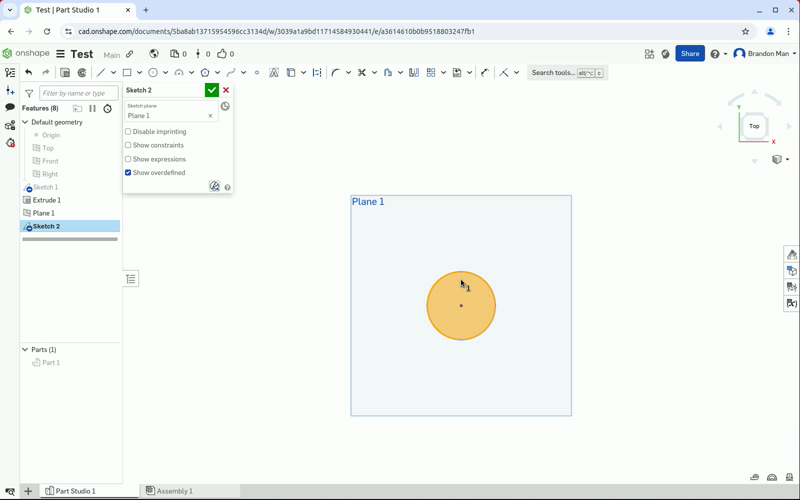
scroll(-6)
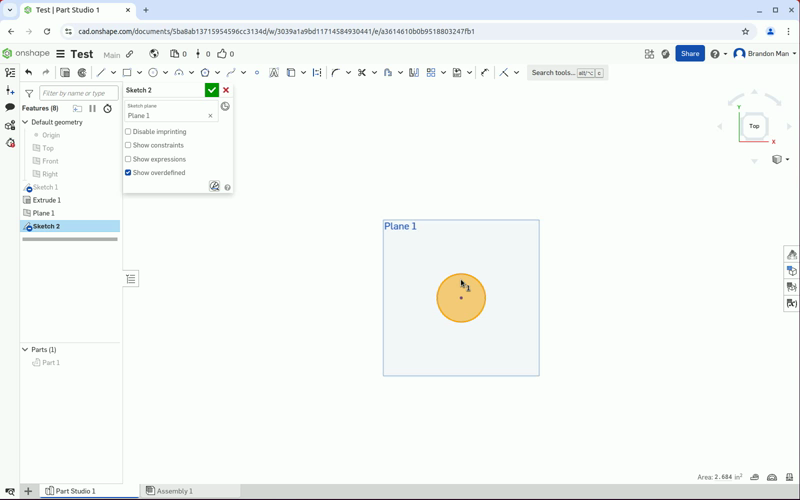
scroll(-6)
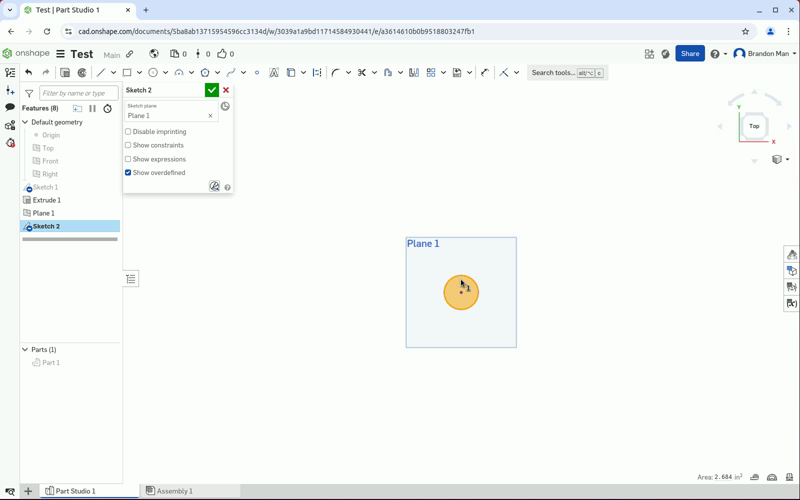
scroll(-6)
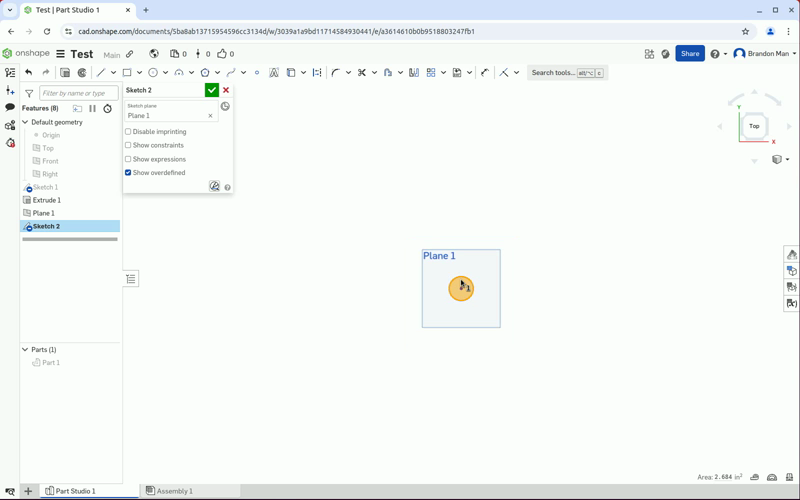
scroll(-6)
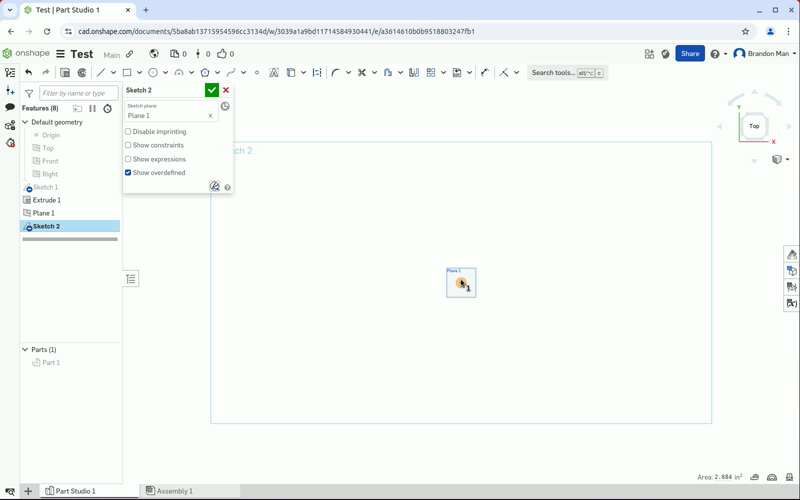
mouse_move(73, 352)
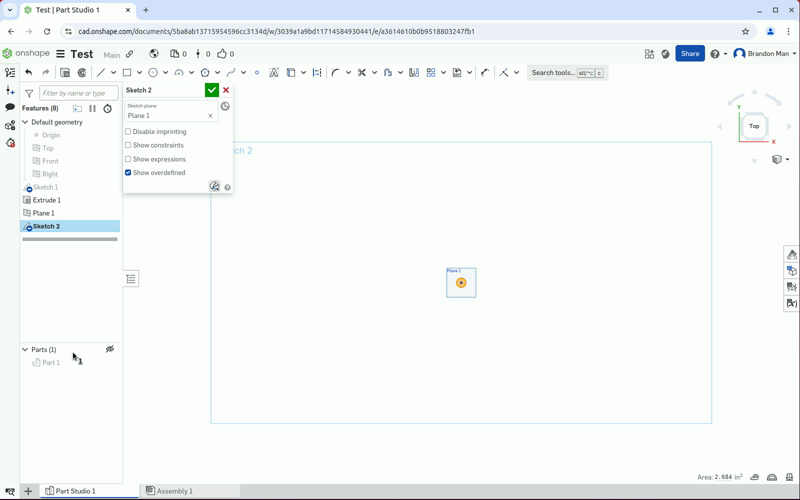
key(shift+y)
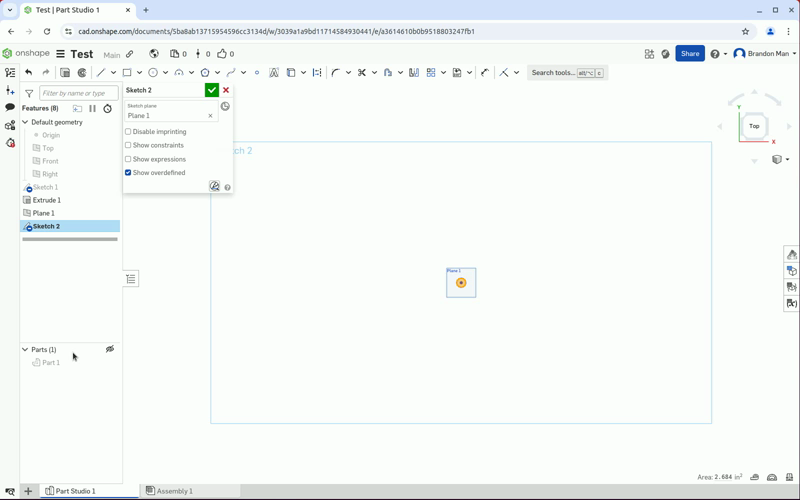
key(shift+e)
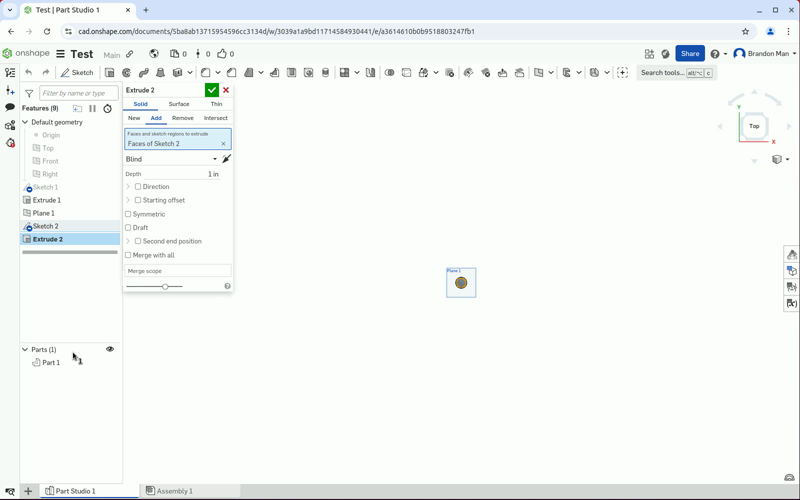
mouse_move(143, 106)
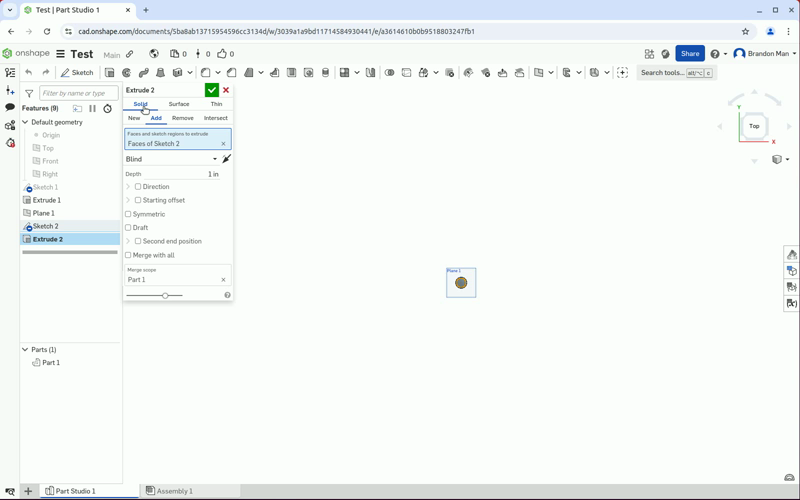
click(143, 106)
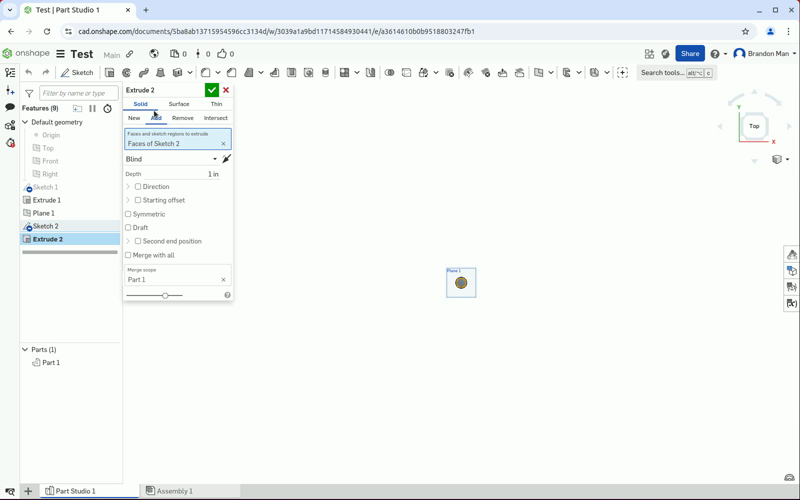
mouse_move(186, 120)
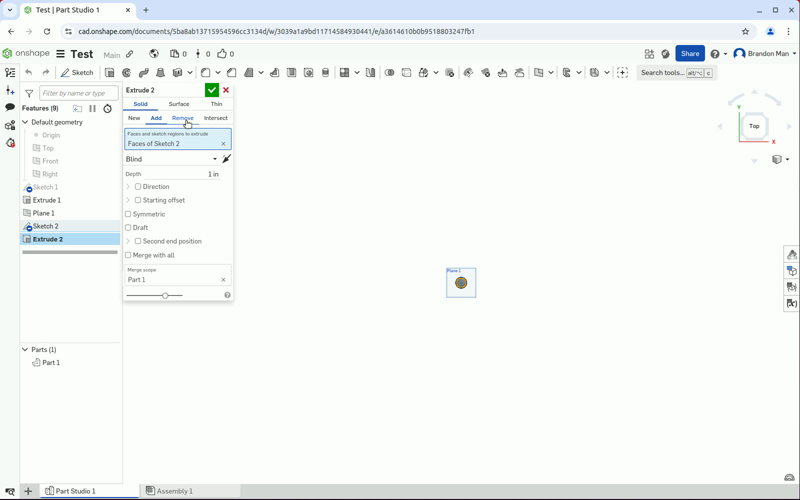
click(186, 120)
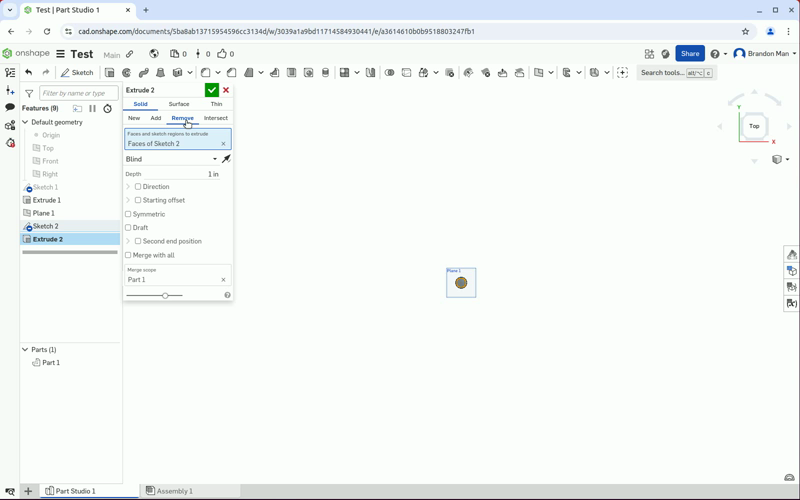
key(tab, 4)
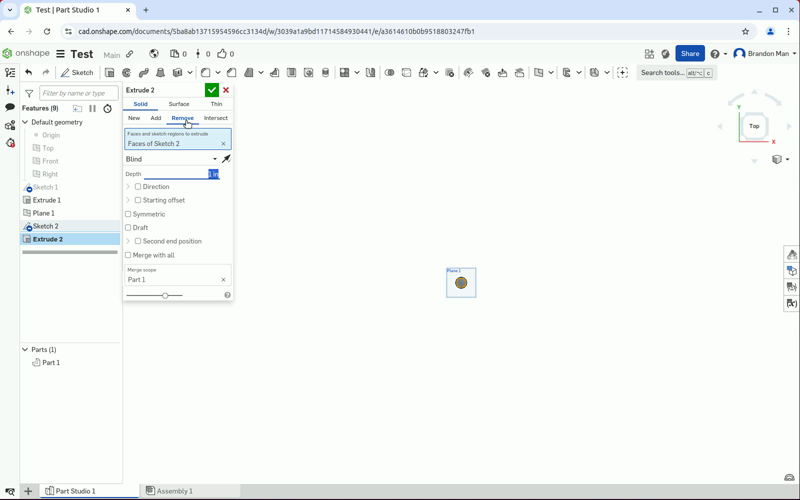
text(23.108)
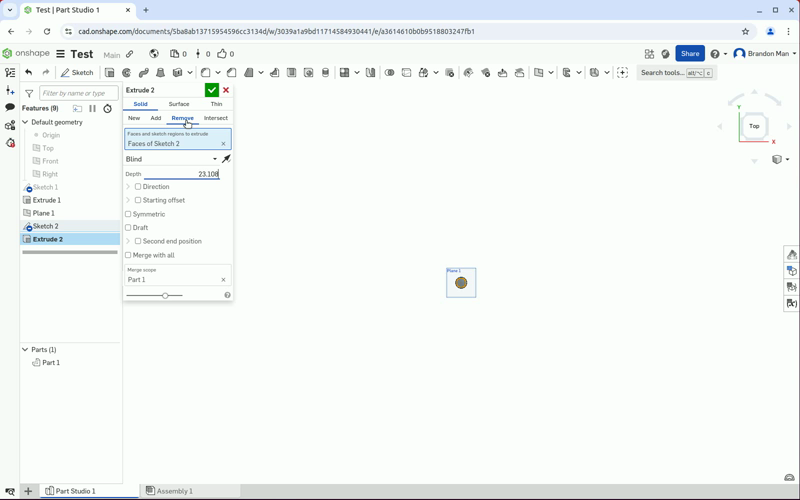
key(tab, 6)
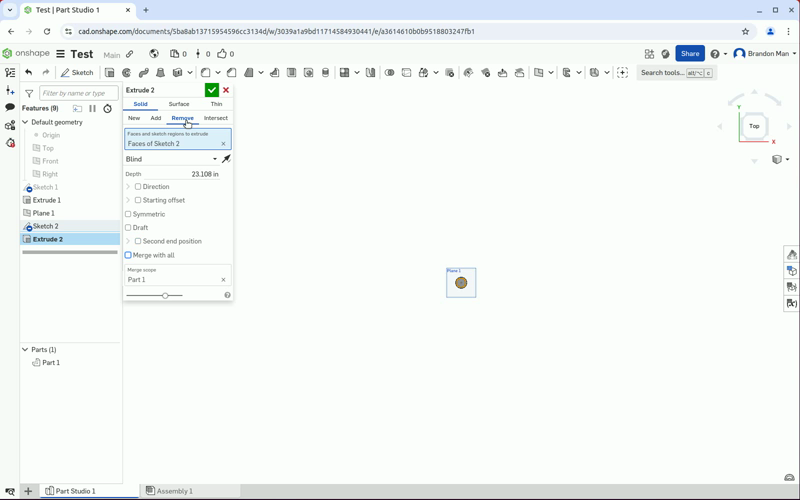
key(space)
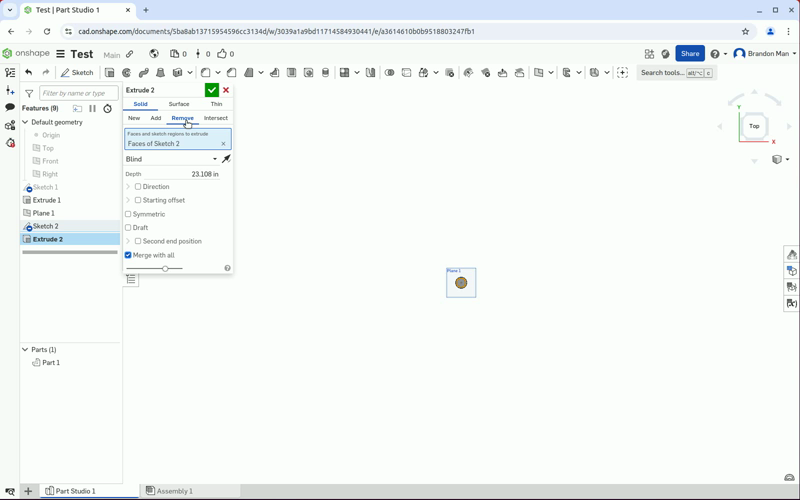
key(enter)
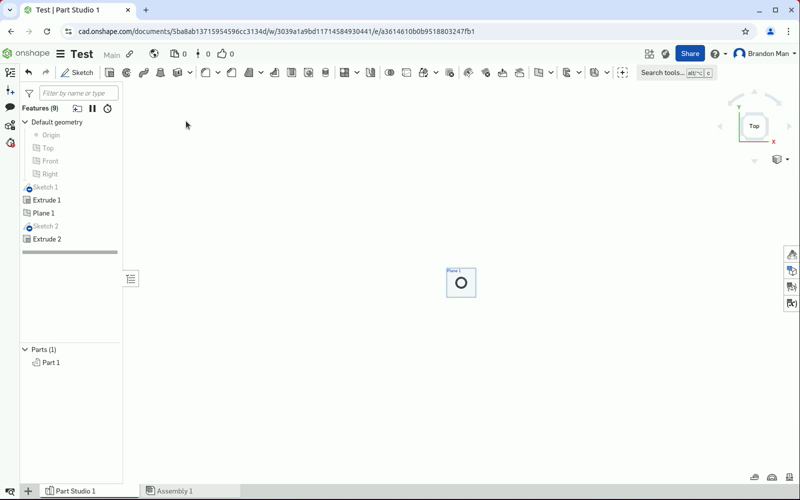
key(shift+h)
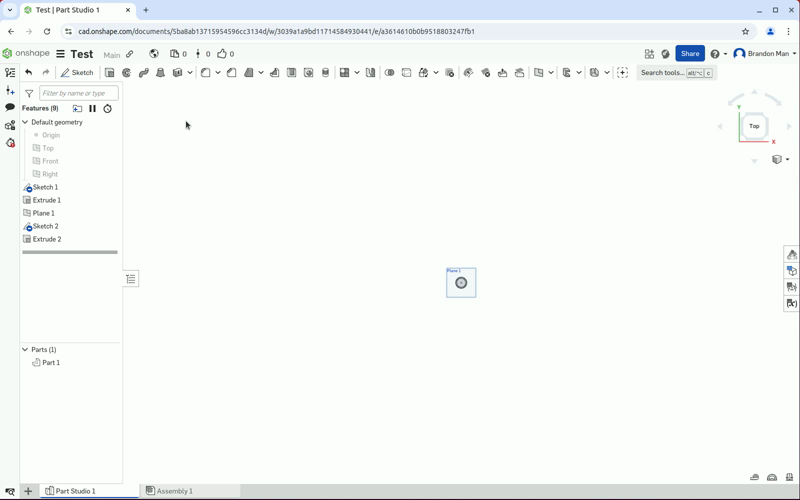
key(shift+h)
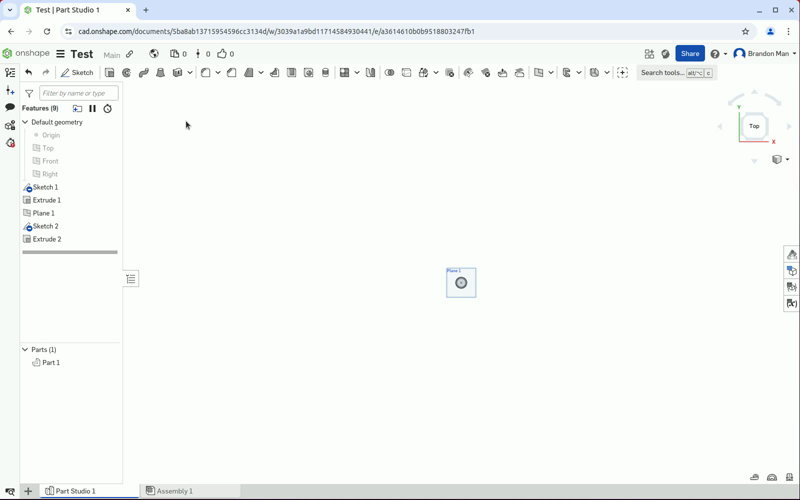
key(shift+7)
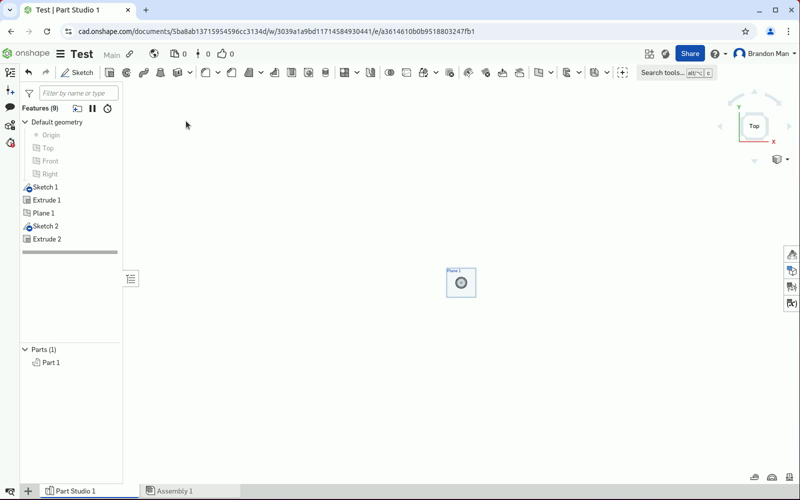
key(up, 3)
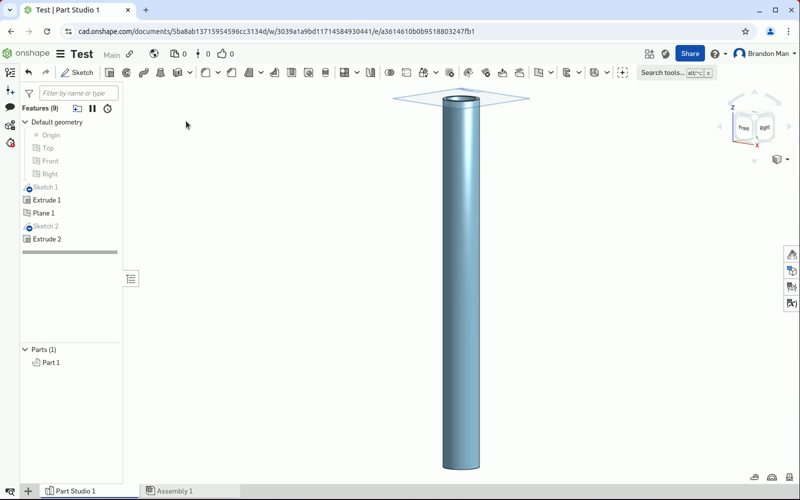
key(left, 3)
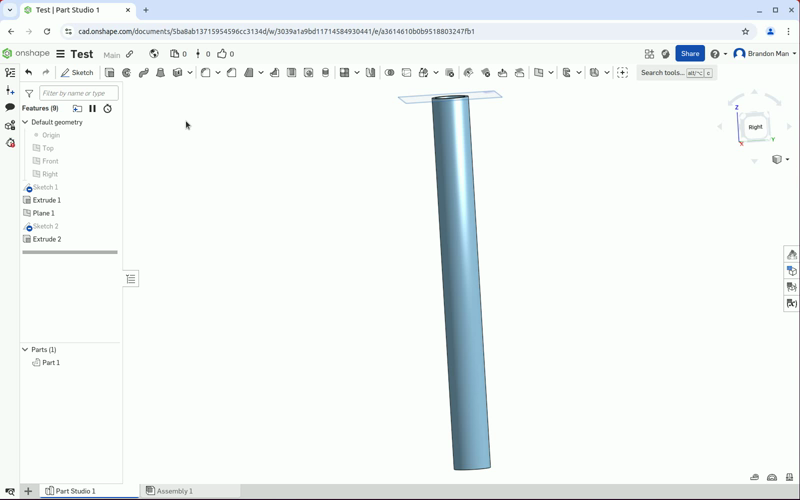
key(right, 3)
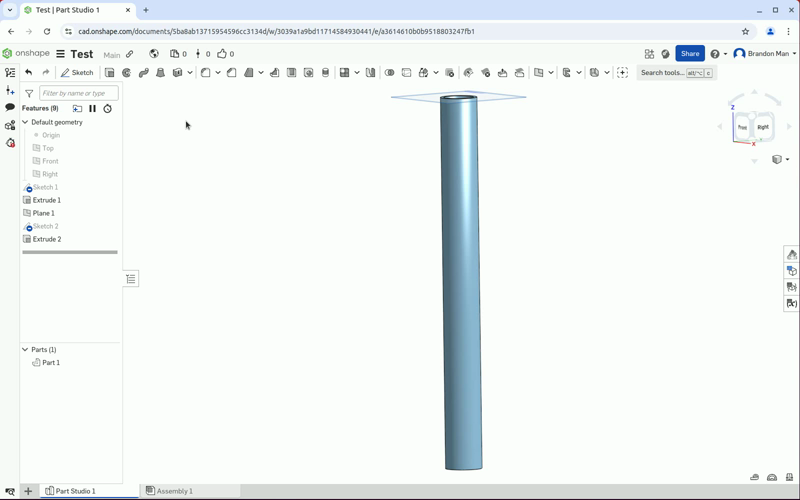
key(down, 3)
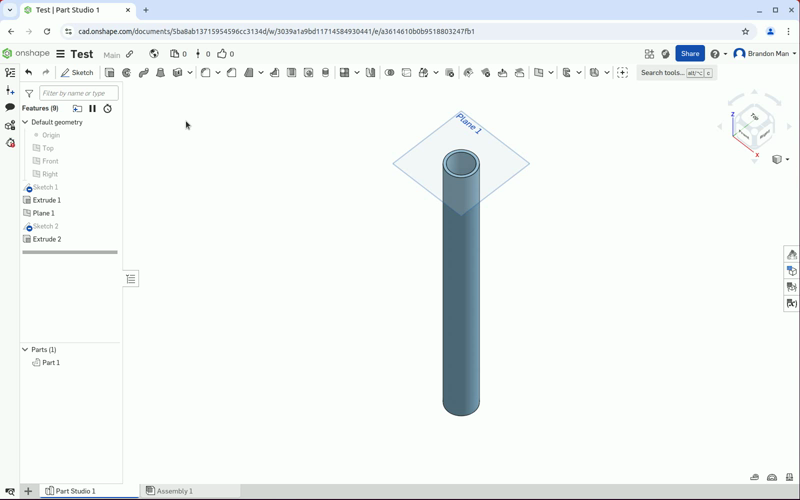
mouse_move(73, 189)
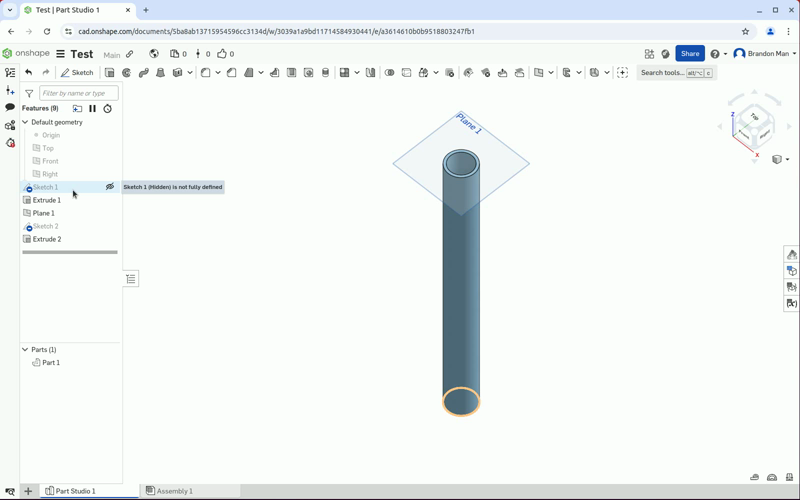
click(73, 189)